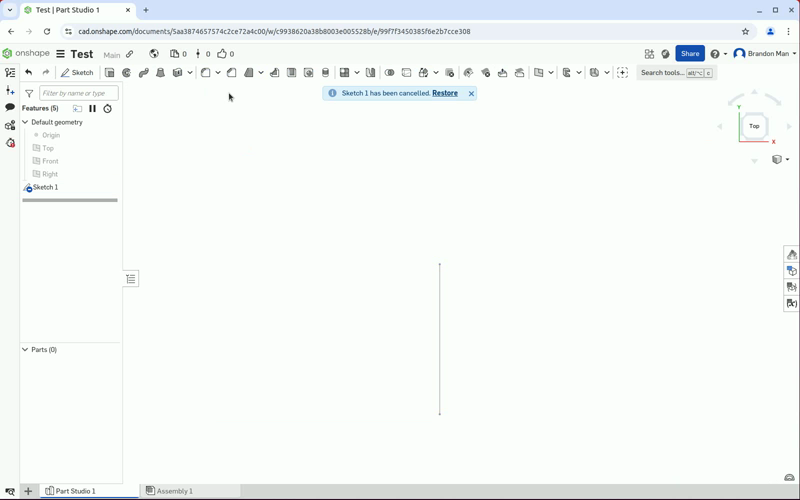
key(shift+h)
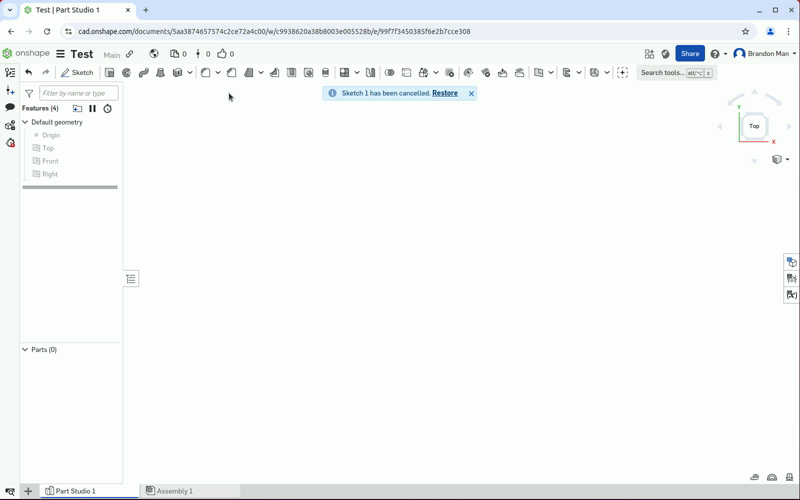
mouse_move(73, 352)
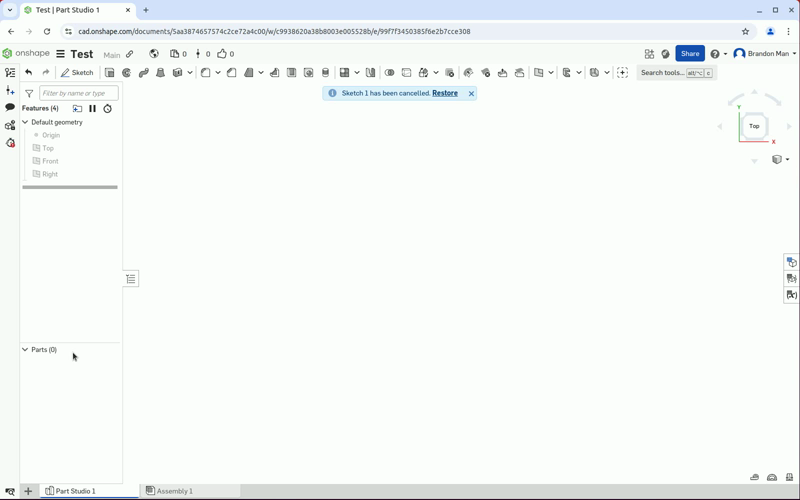
key(y)
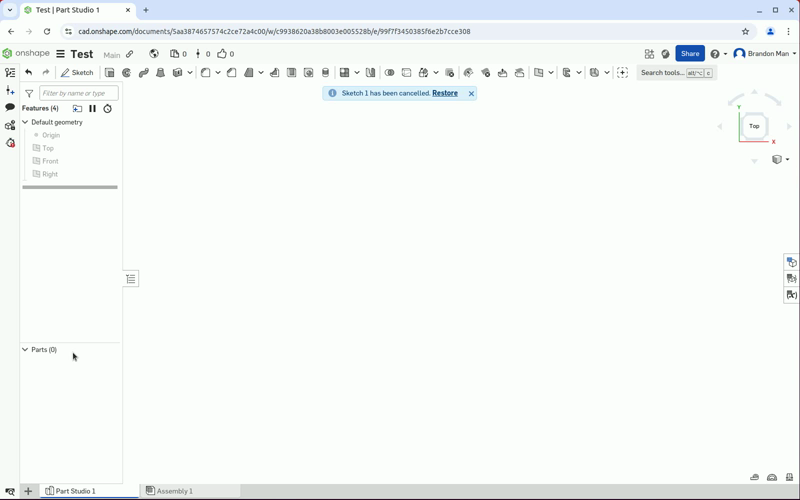
key(shift+p)
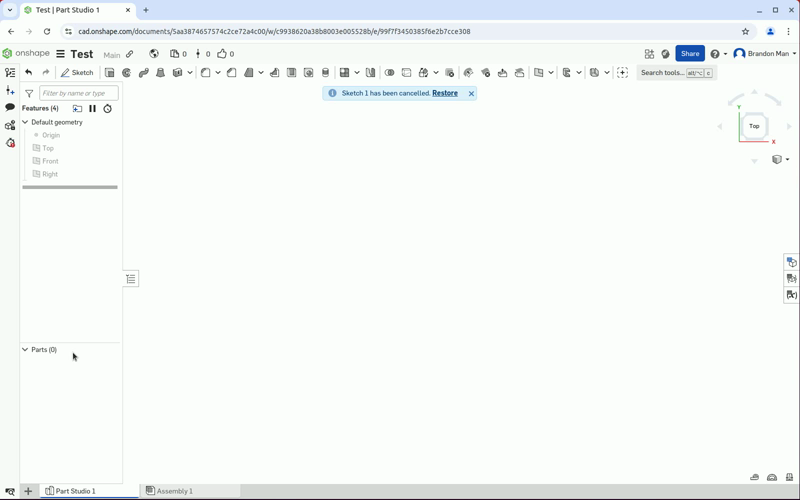
key(space)
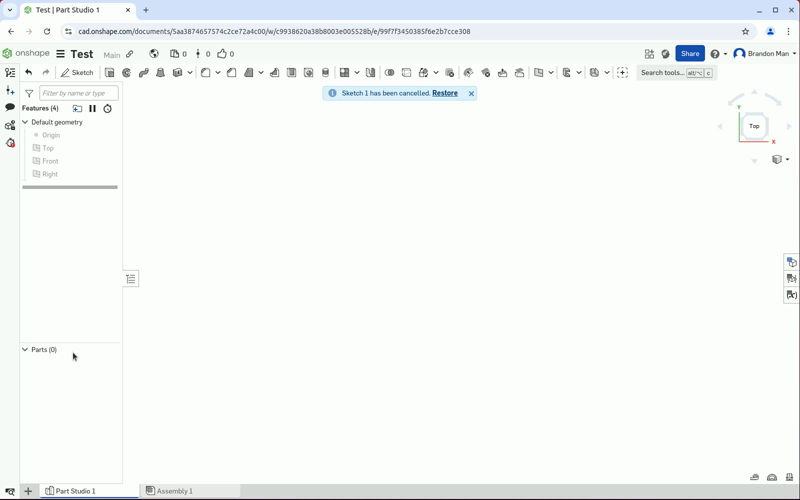
key_down(shift)
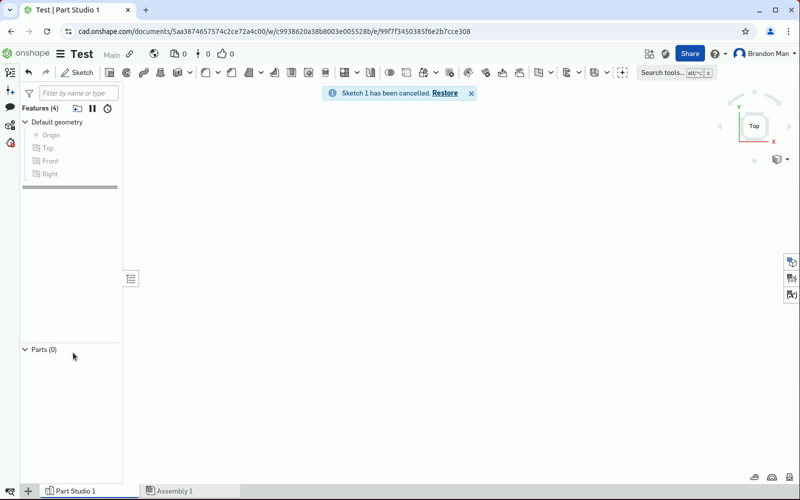
key(up)
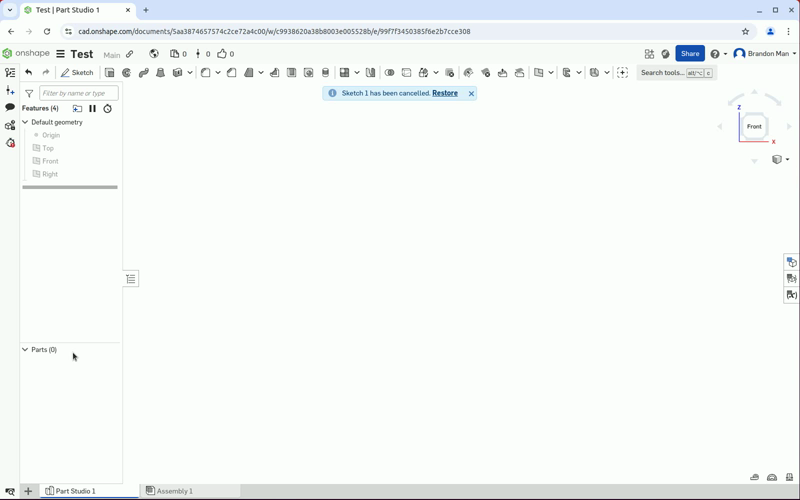
key_up(shift)
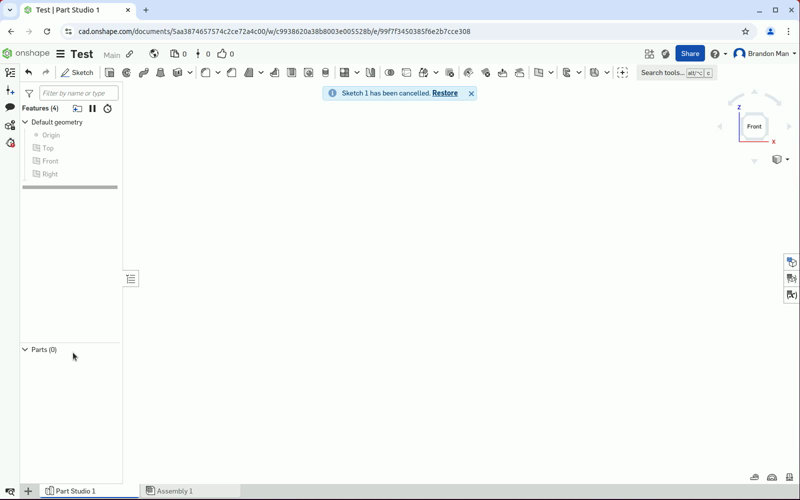
key(space)
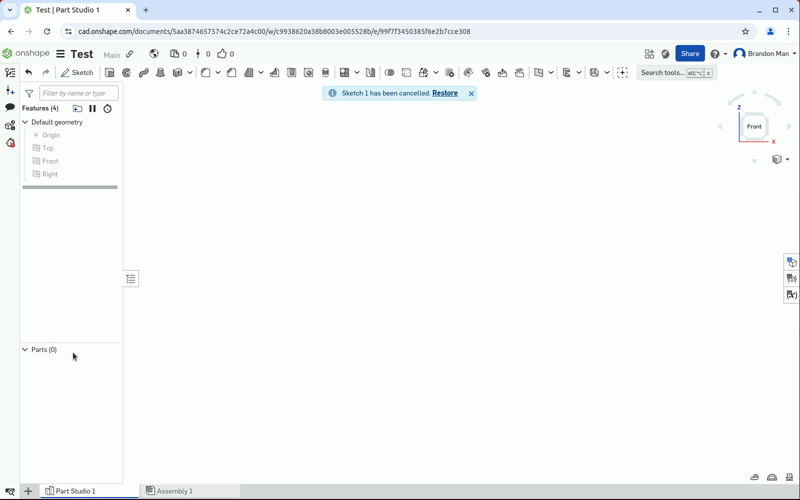
key_down(shift)
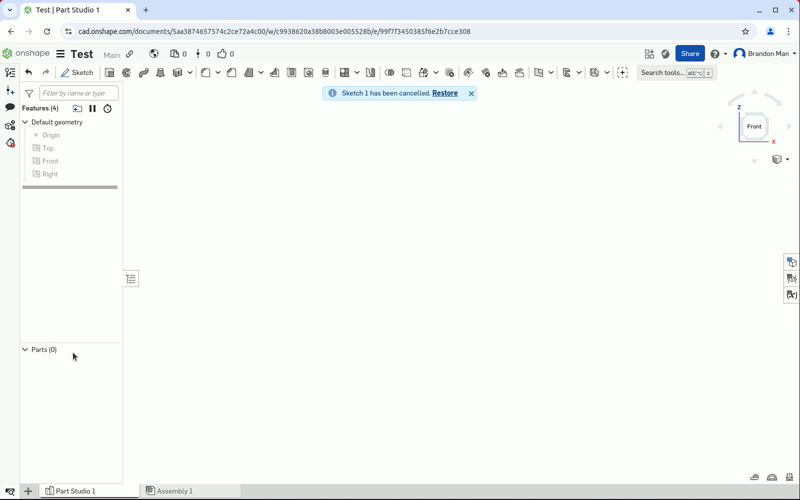
key(left)
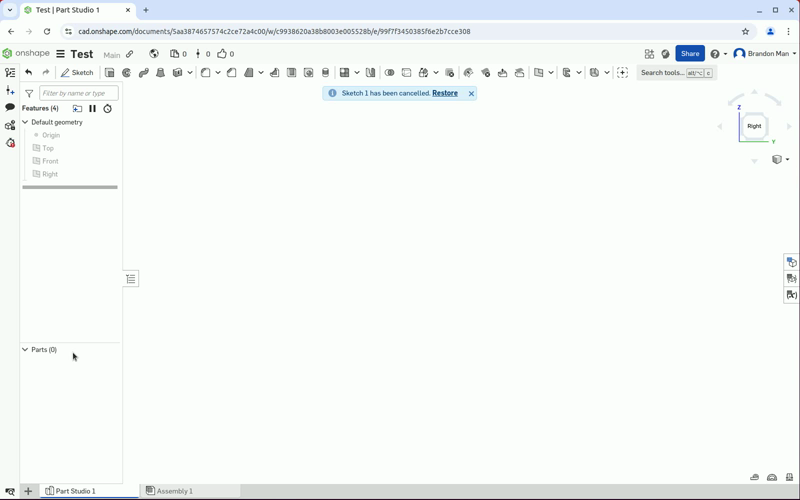
key_up(shift)
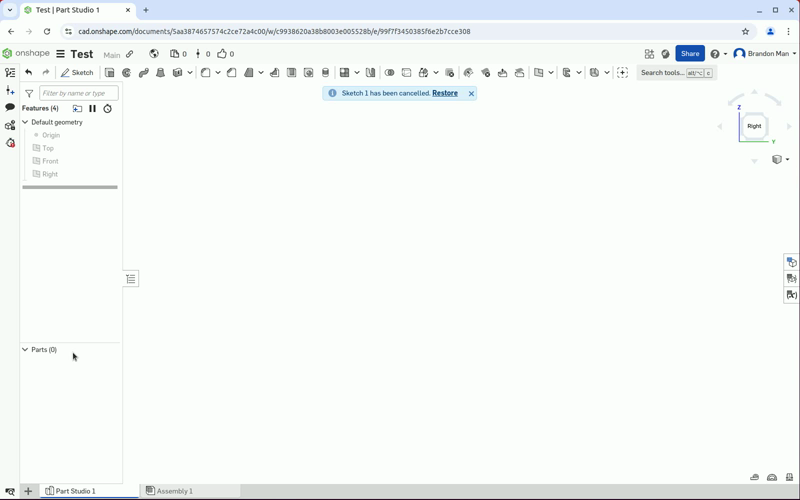
mouse_move(73, 352)
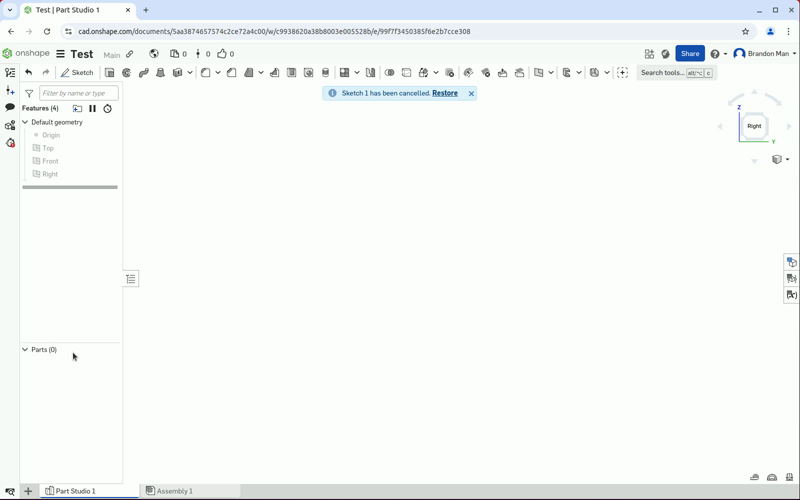
key(shift+y)
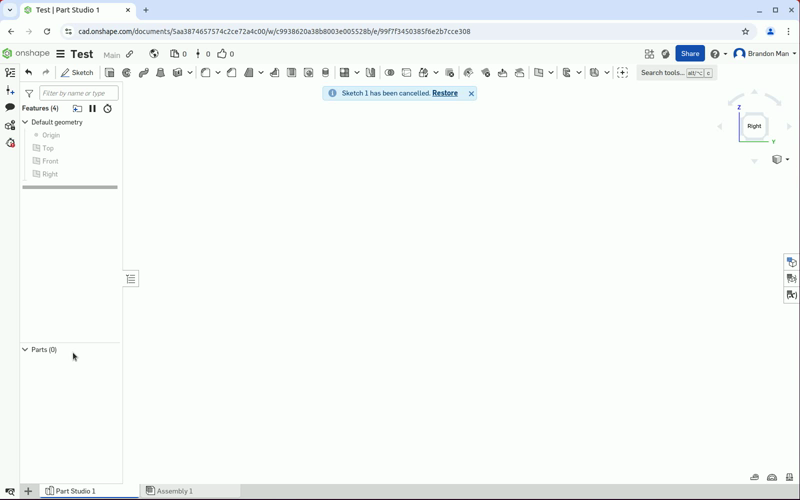
key(shift+s)
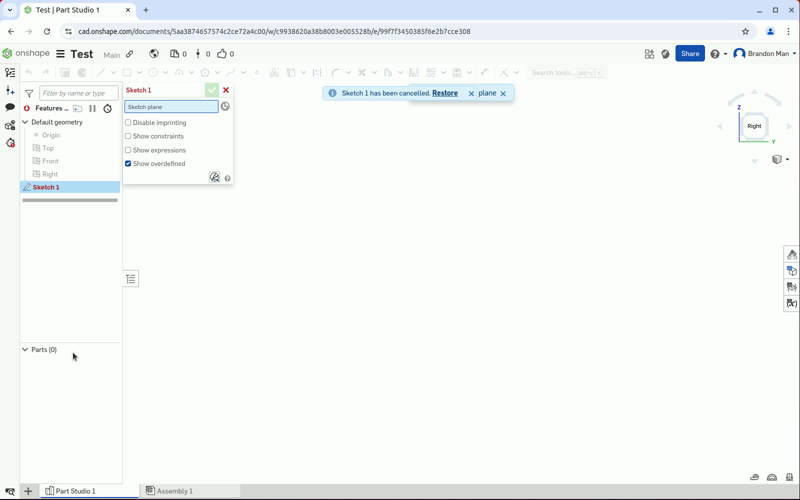
mouse_move(73, 176)
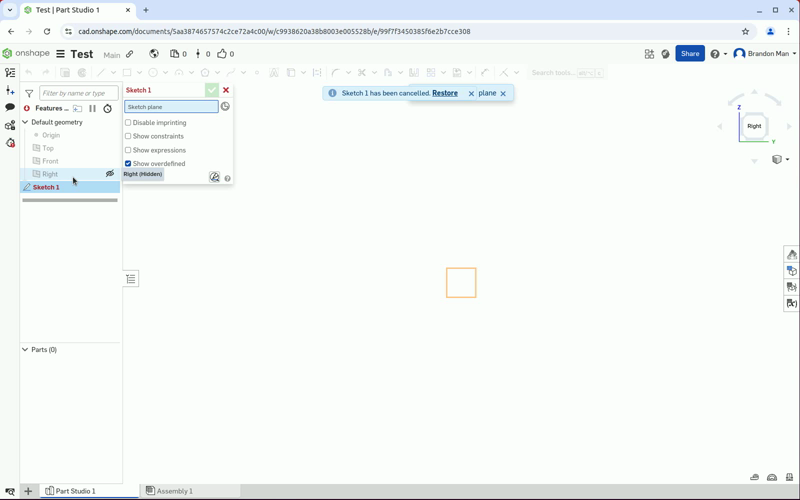
click(73, 176)
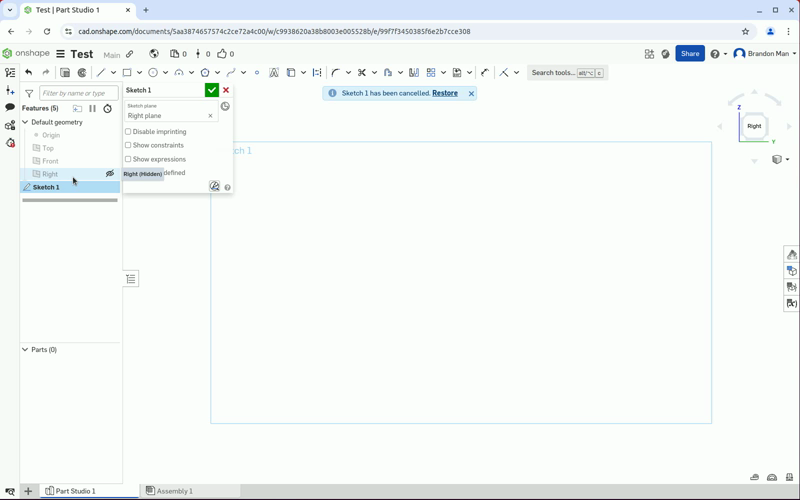
mouse_move(73, 352)
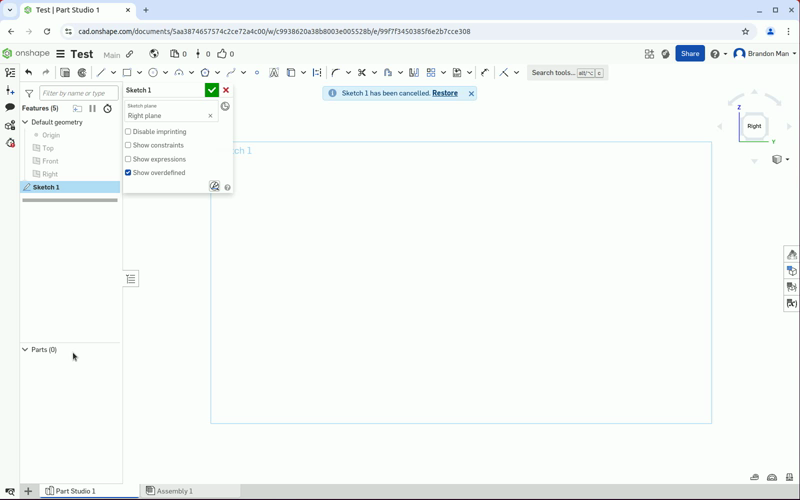
key(y)
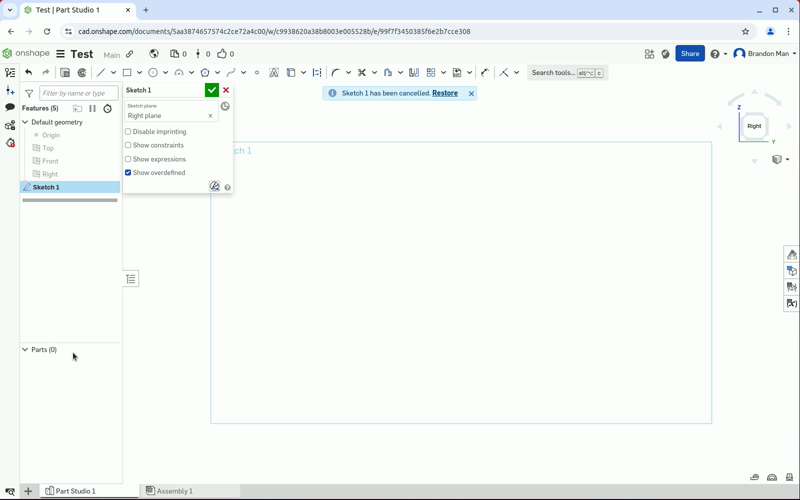
key(l)
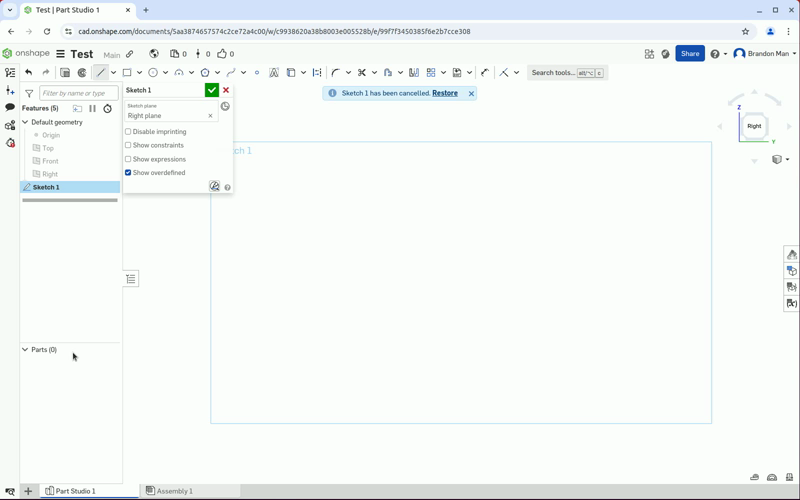
key_down(shift)
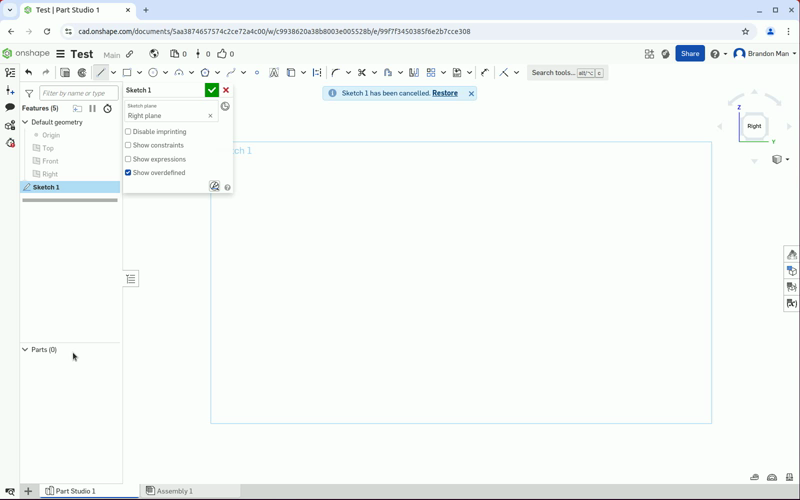
mouse_move(423, 284)
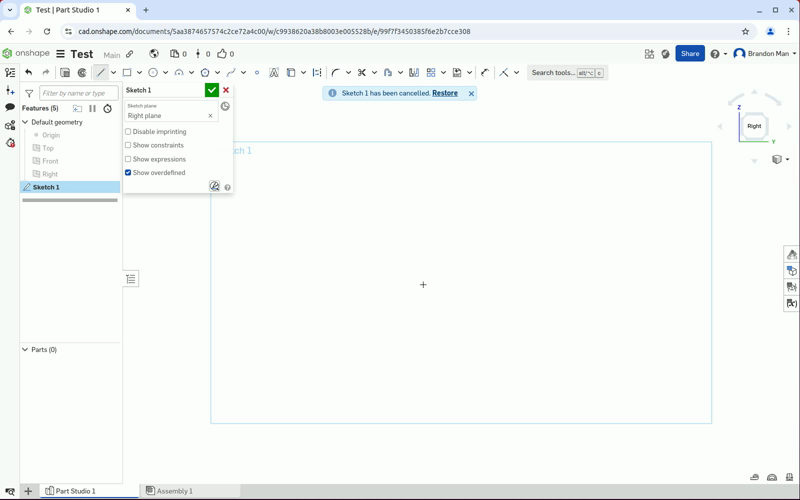
click(423, 284)
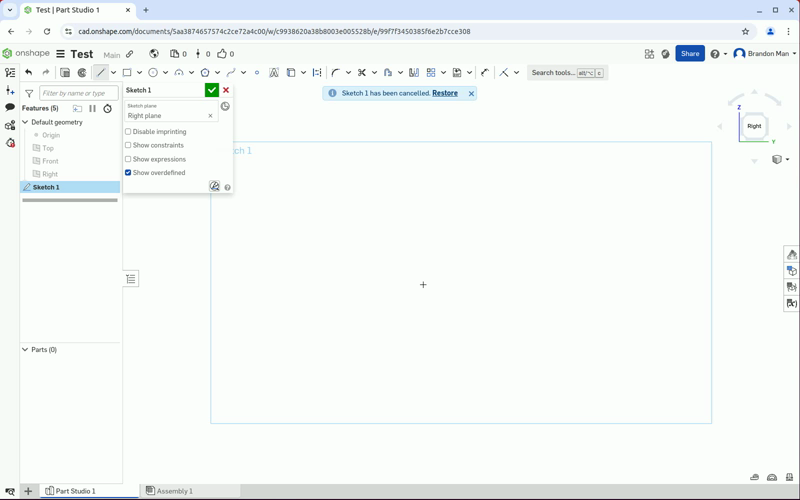
key_up(shift)
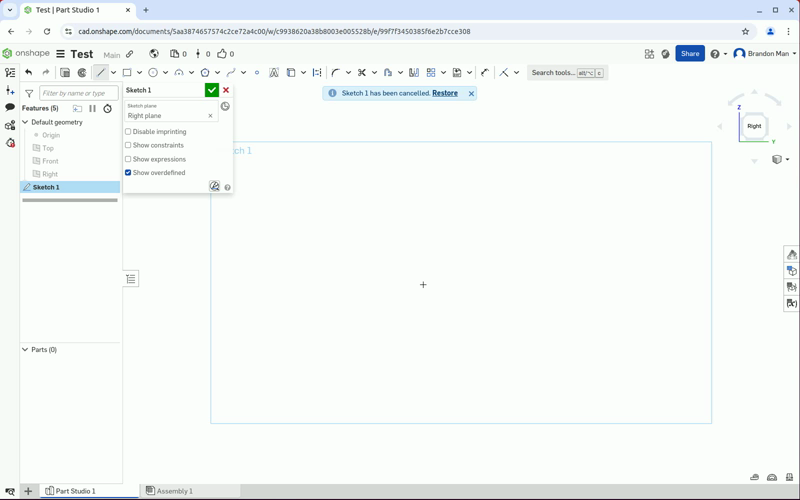
key_down(shift)
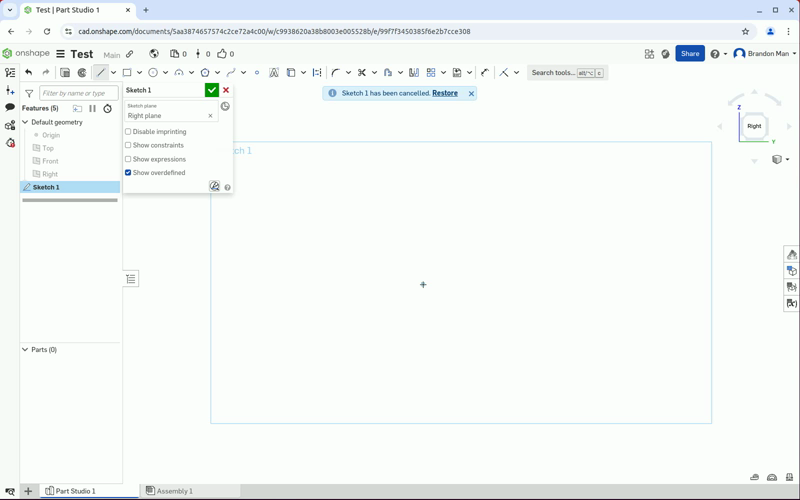
mouse_move(453, 284)
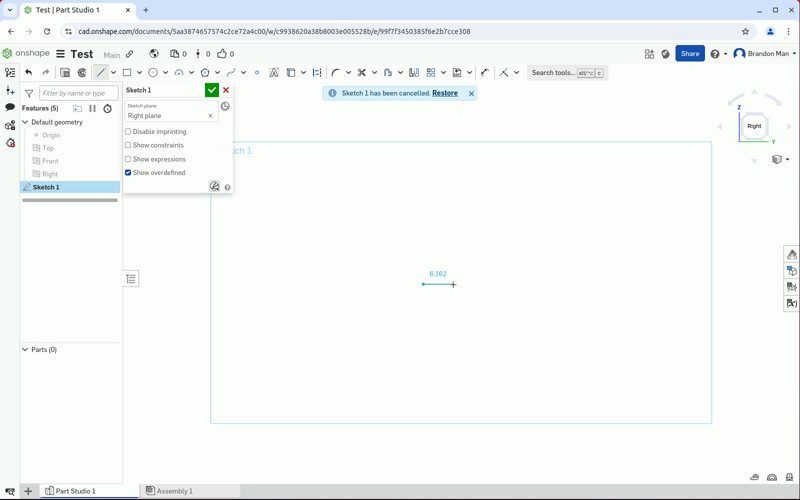
mouse_move(443, 317)
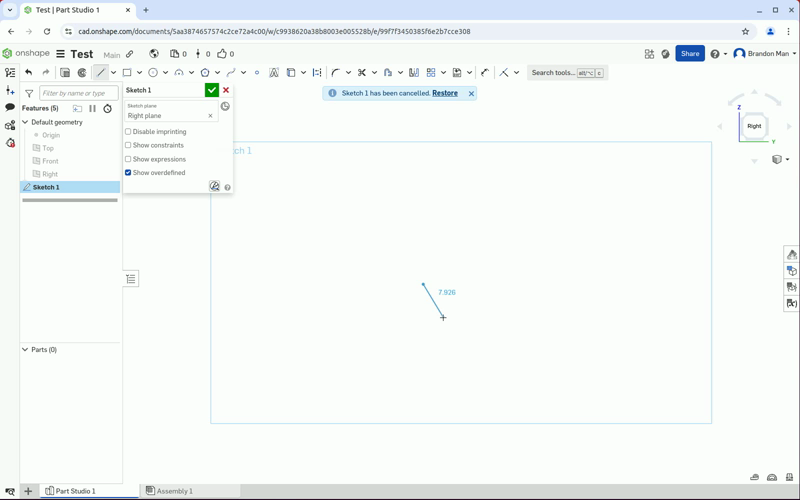
click(443, 317)
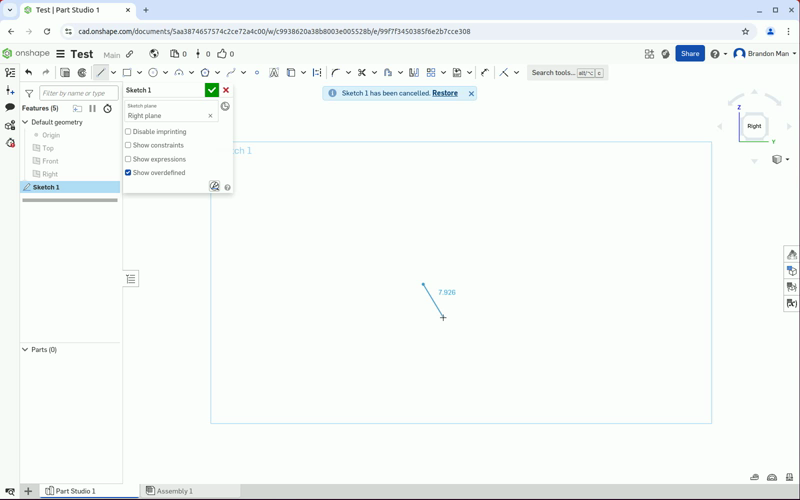
key_up(shift)
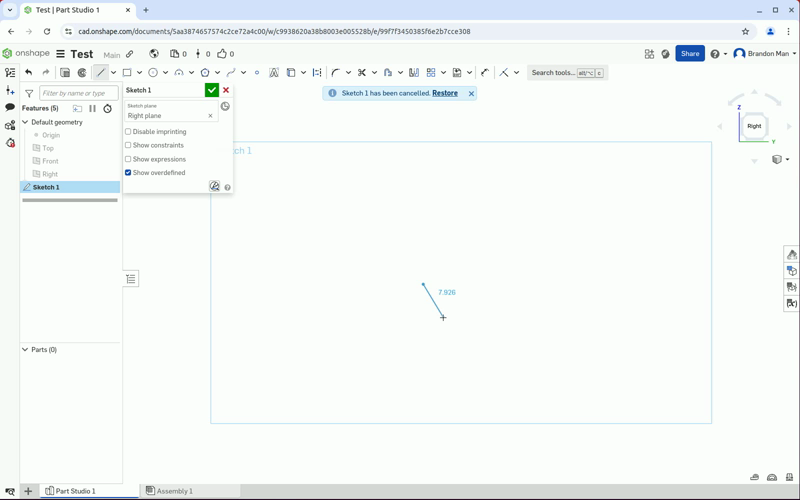
key_down(shift)
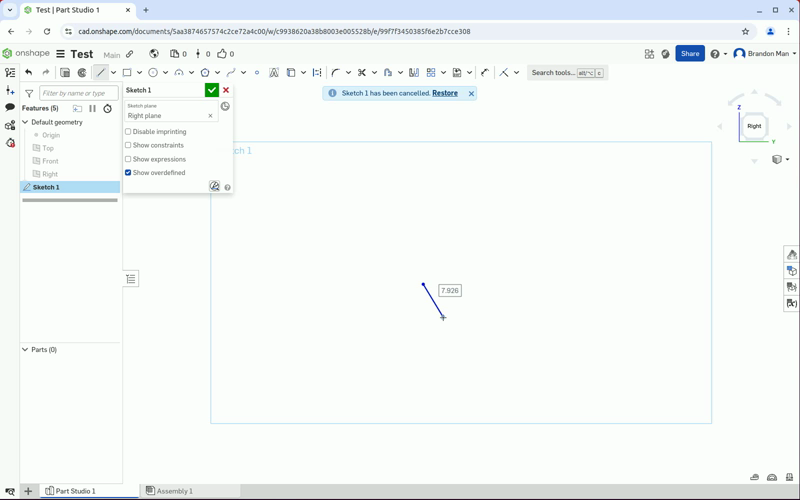
mouse_move(473, 317)
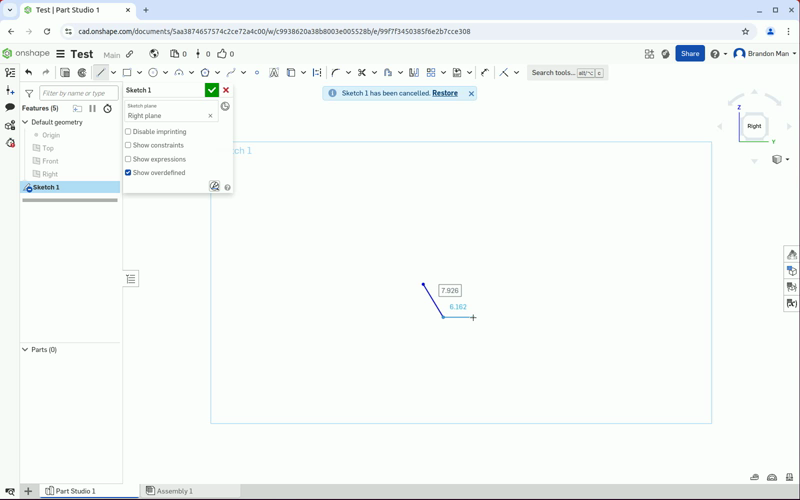
mouse_move(481, 315)
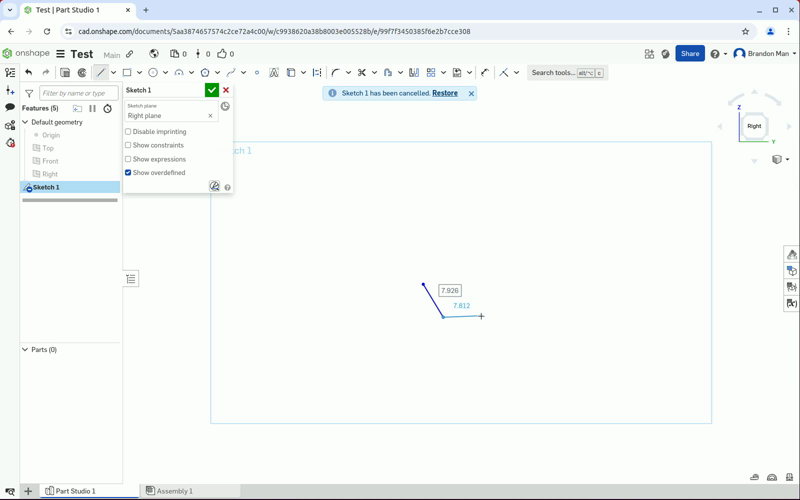
click(481, 315)
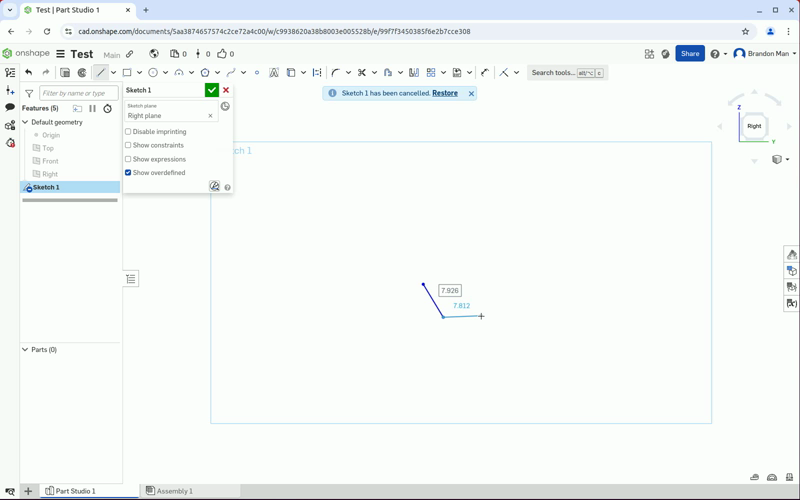
key_up(shift)
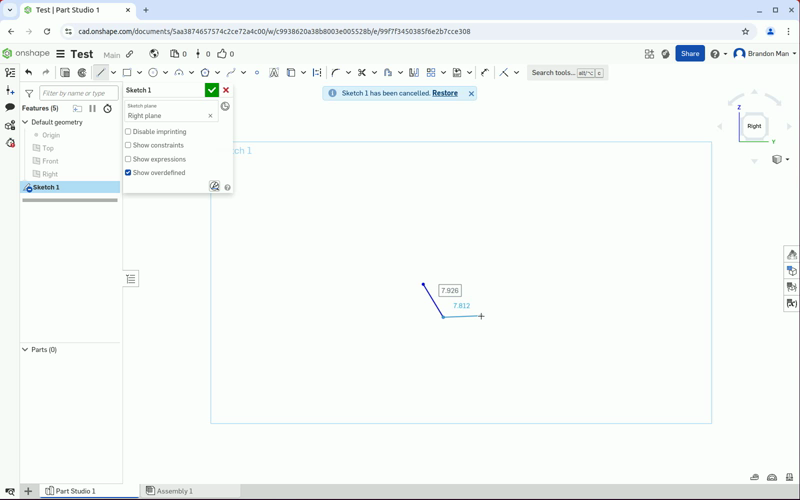
key_down(shift)
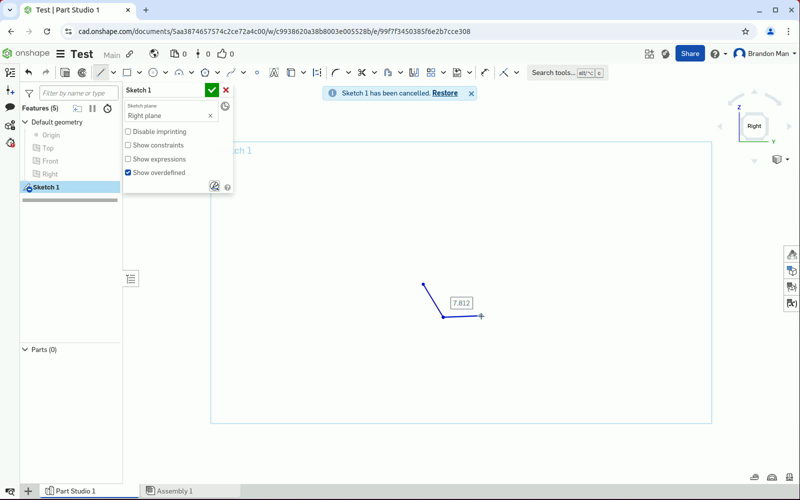
mouse_move(511, 315)
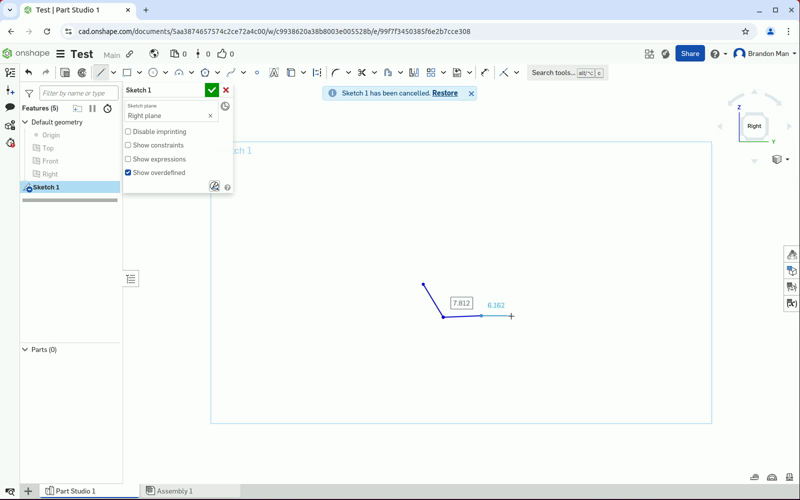
mouse_move(499, 282)
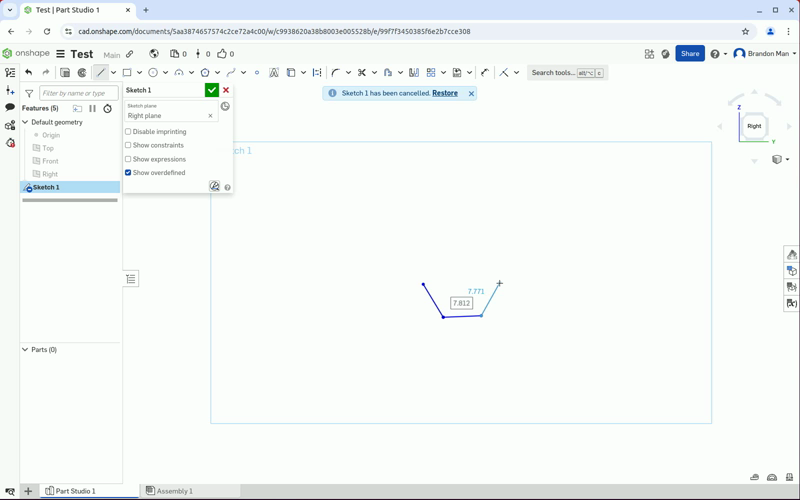
click(499, 282)
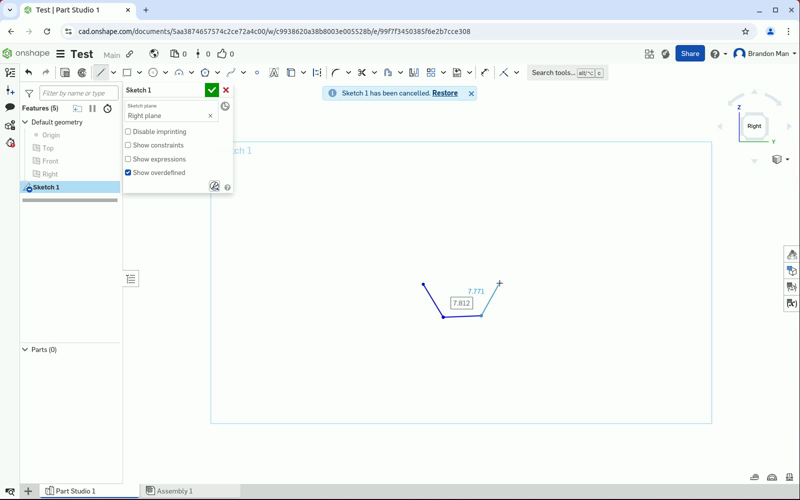
key_up(shift)
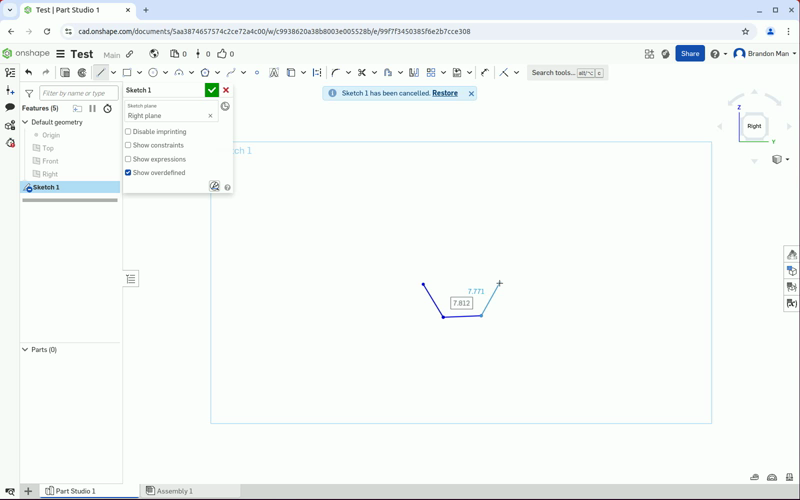
key_down(shift)
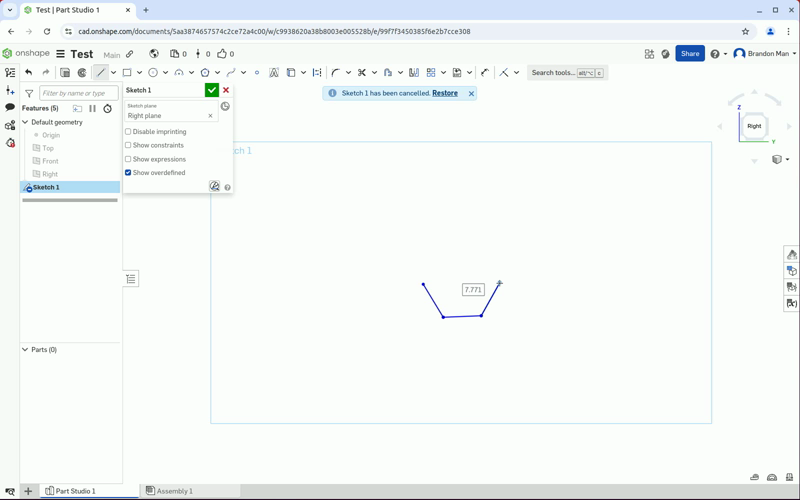
mouse_move(529, 282)
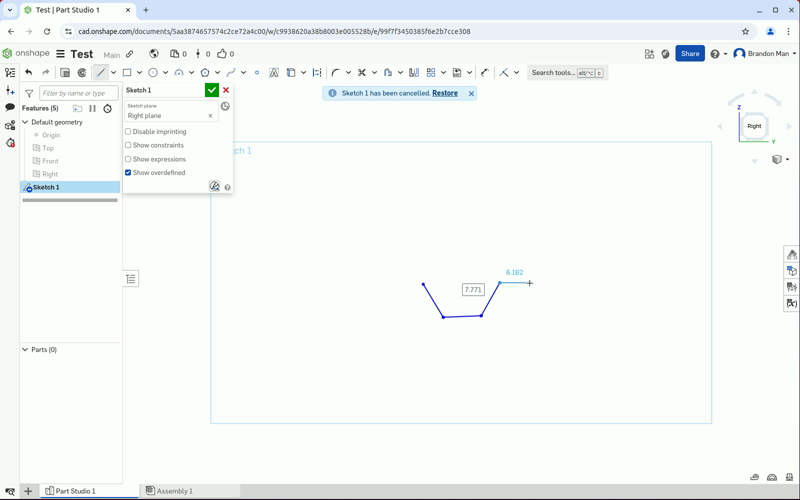
mouse_move(479, 249)
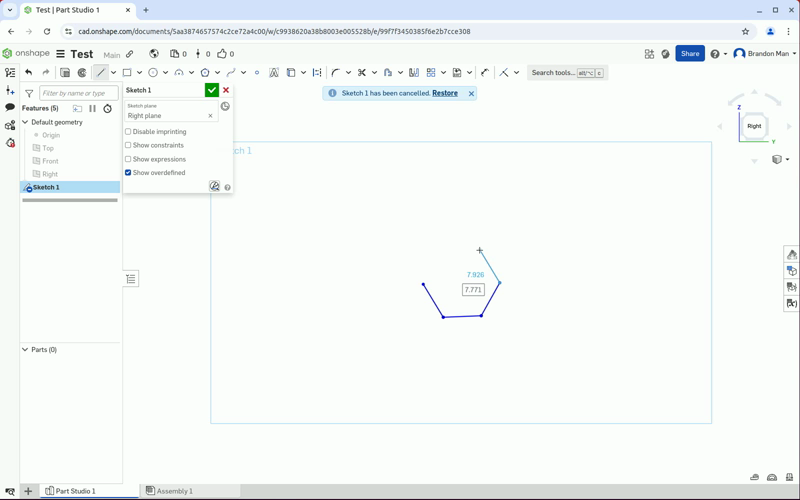
click(479, 249)
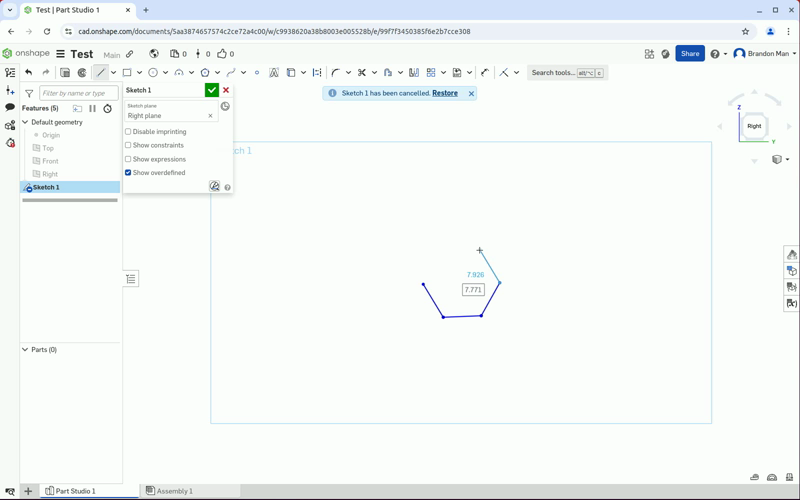
key_up(shift)
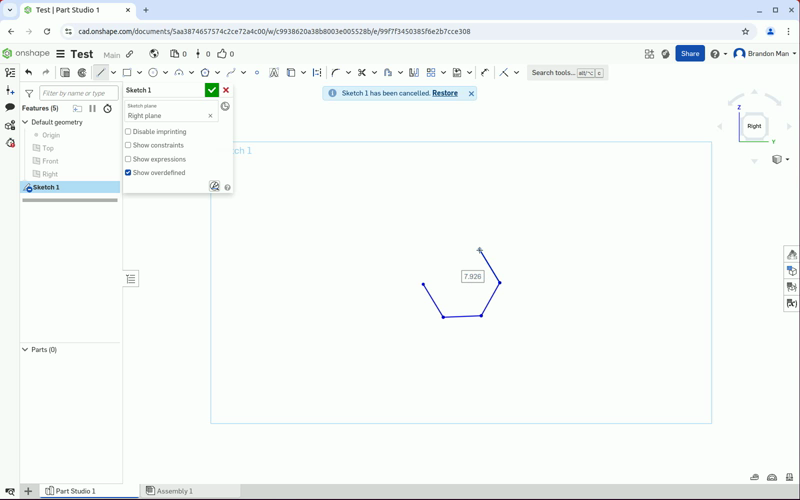
key_down(shift)
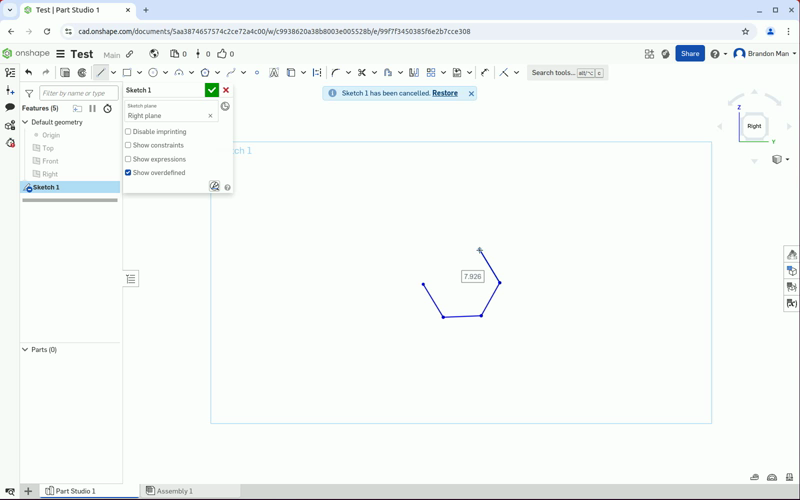
mouse_move(509, 249)
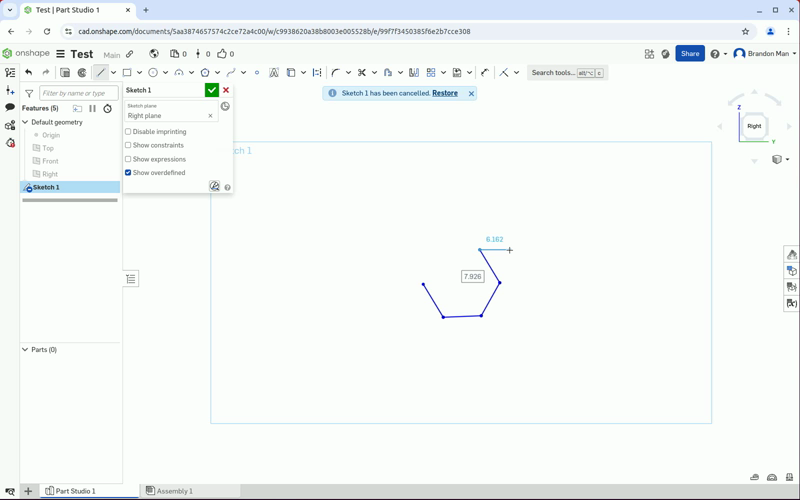
mouse_move(441, 250)
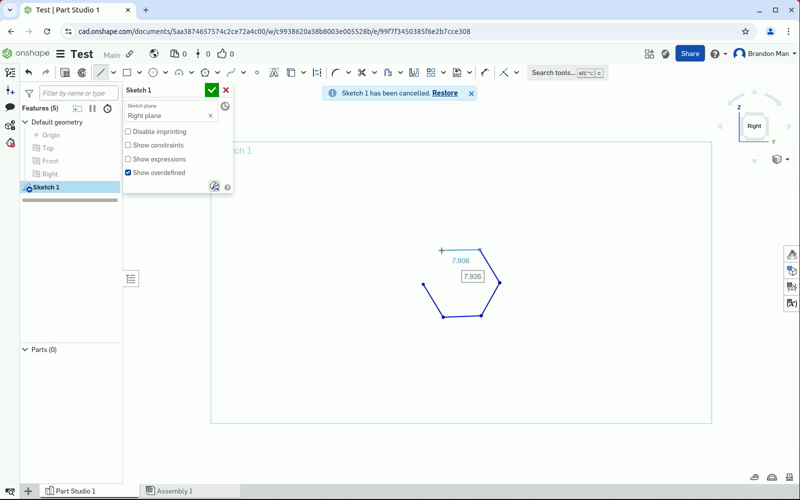
click(441, 250)
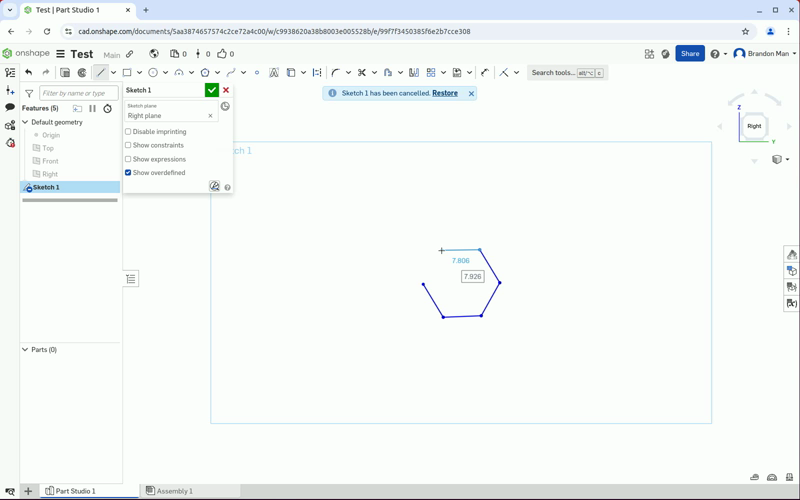
key_up(shift)
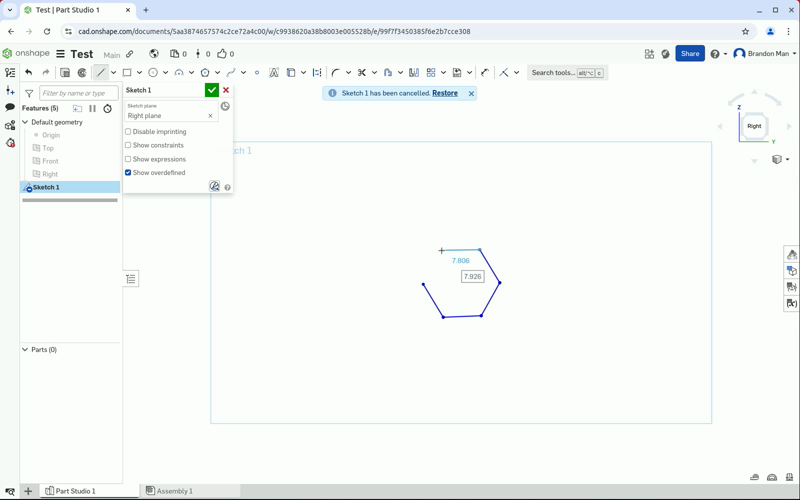
mouse_move(471, 250)
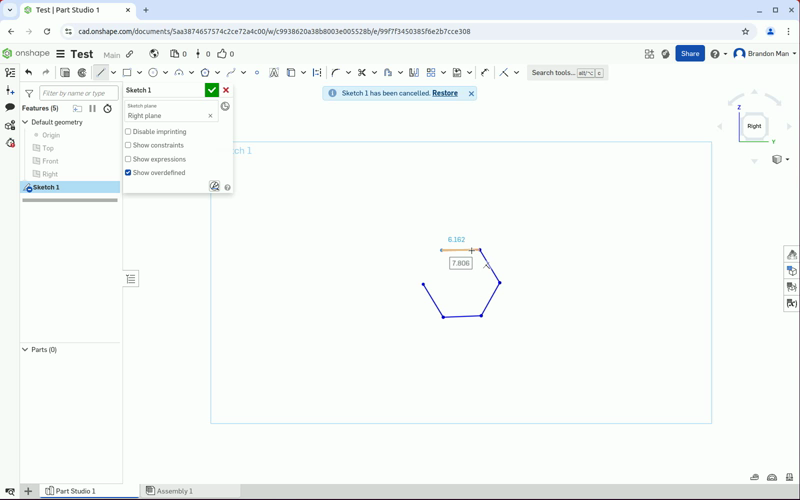
key_down(shift)
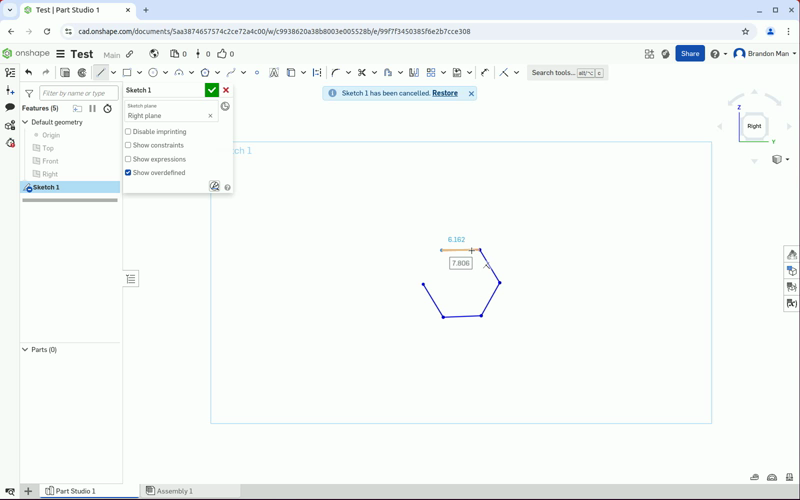
mouse_move(423, 284)
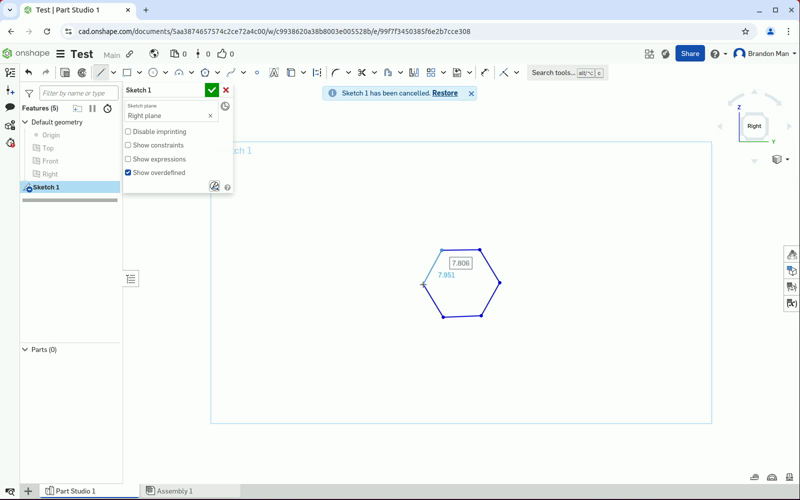
key_up(shift)
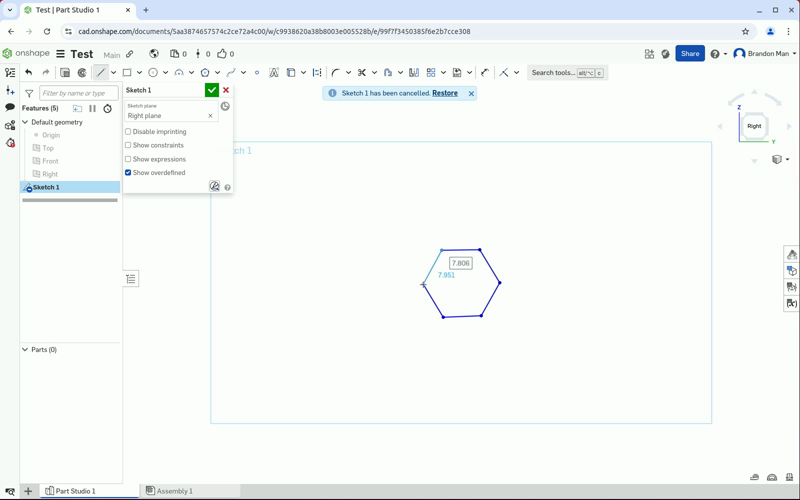
click(423, 284)
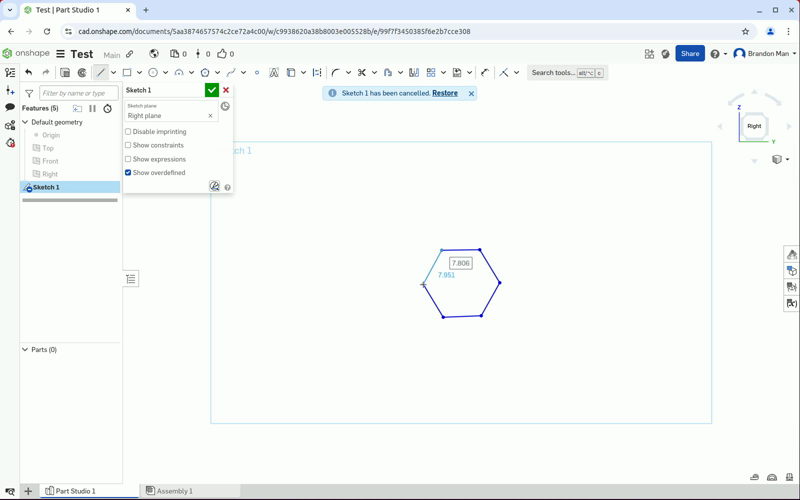
key(esc)
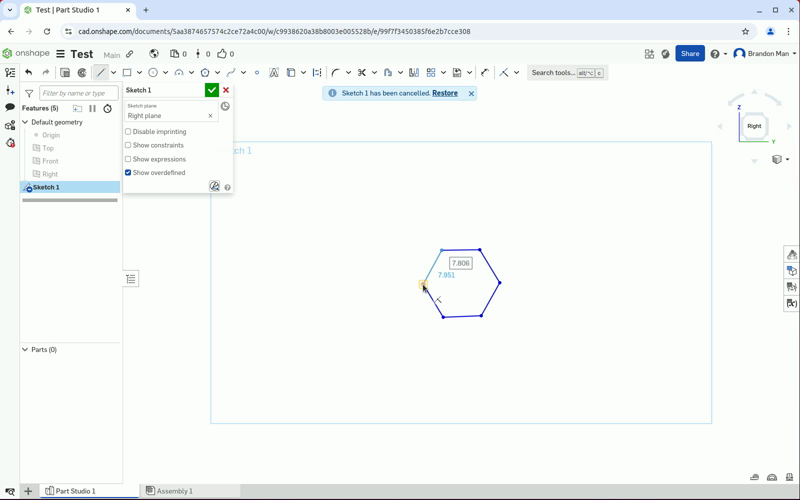
mouse_move(434, 281)
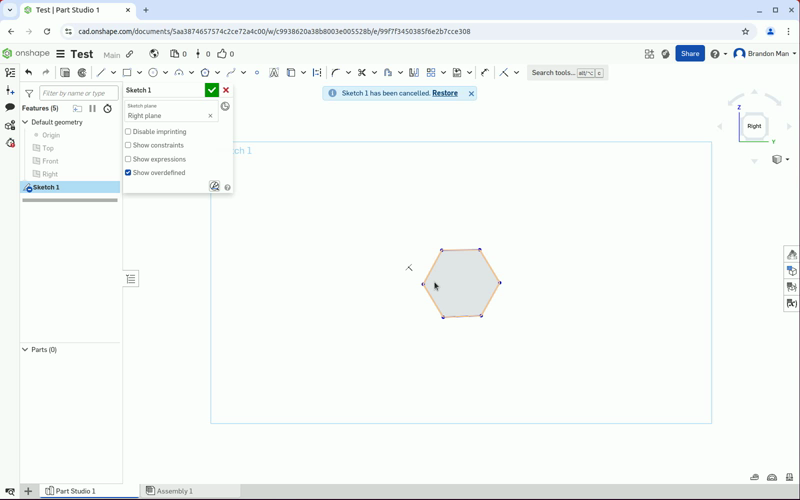
click(434, 281)
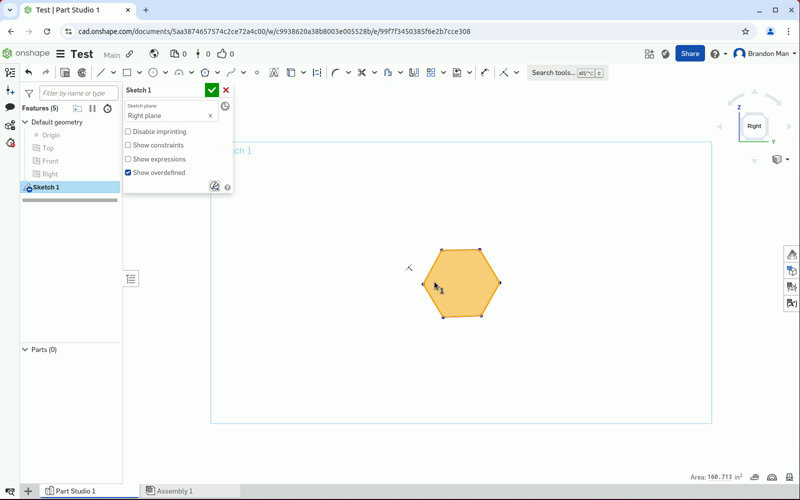
mouse_move(73, 352)
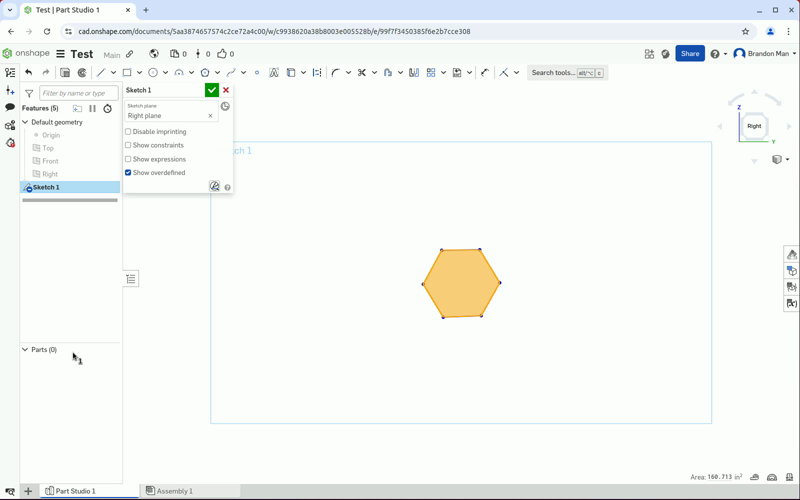
key(shift+y)
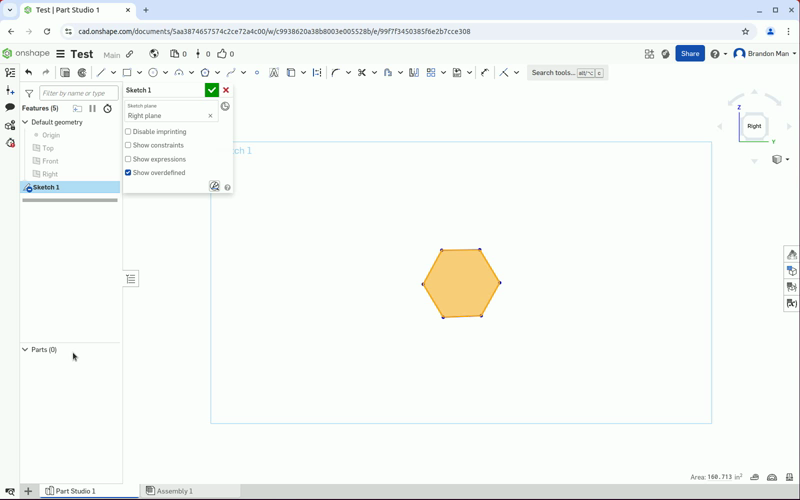
key(shift+e)
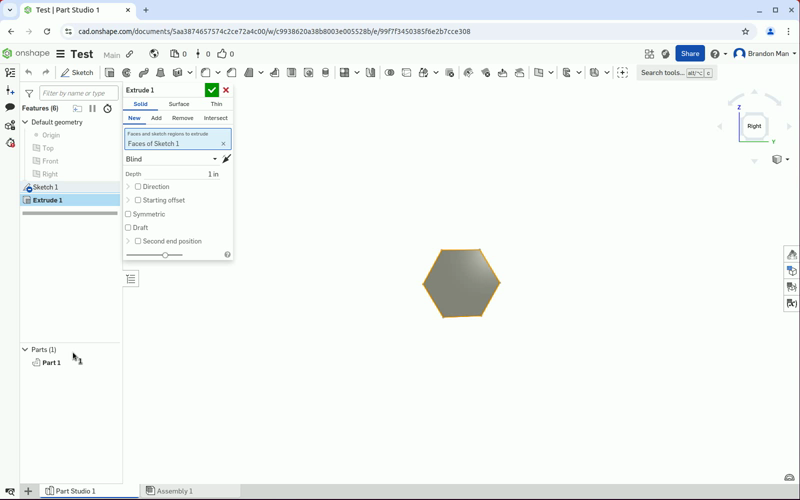
mouse_move(143, 106)
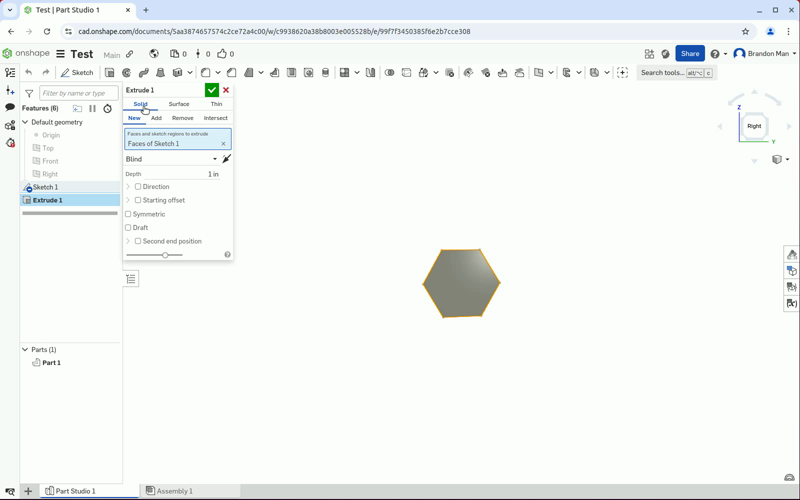
click(143, 106)
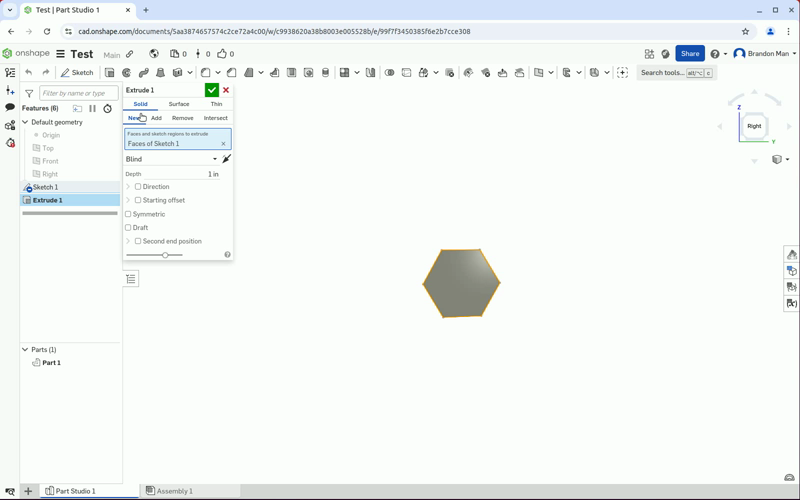
mouse_move(137, 120)
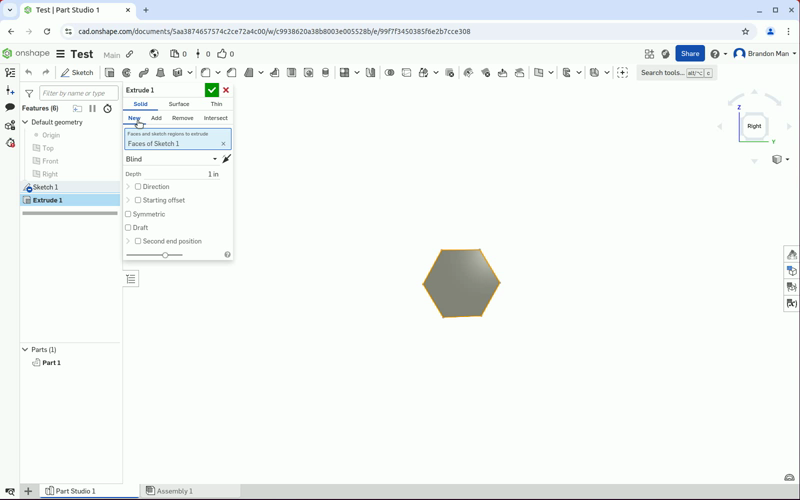
click(137, 120)
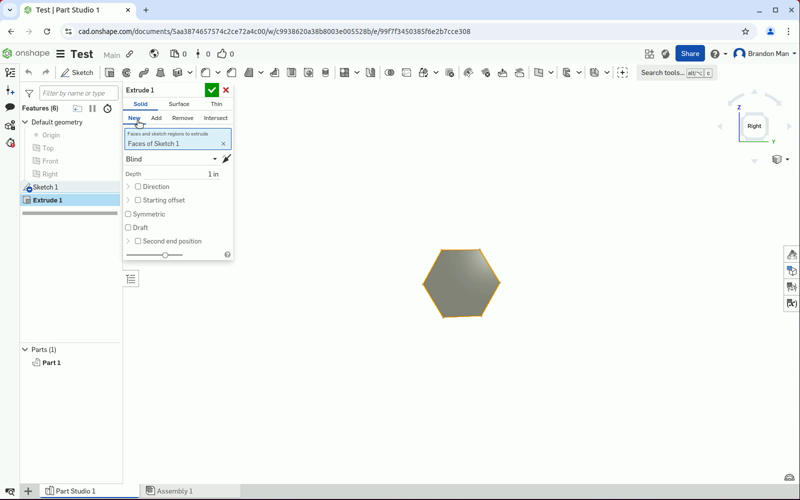
key(tab, 4)
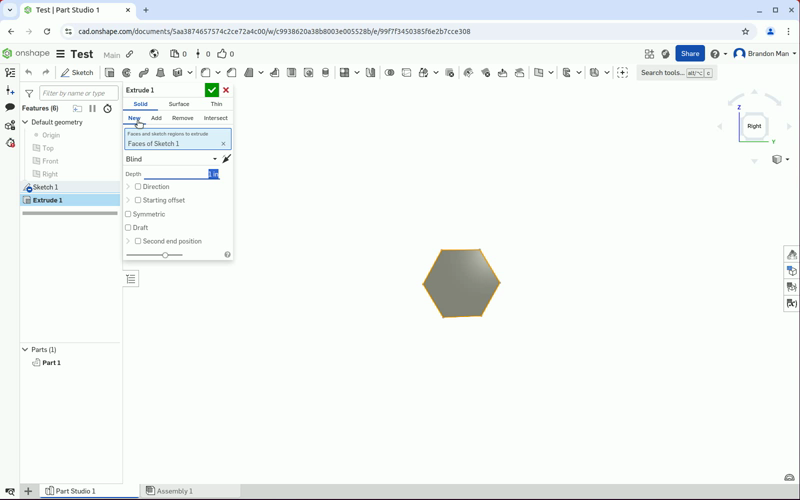
text(34.18)
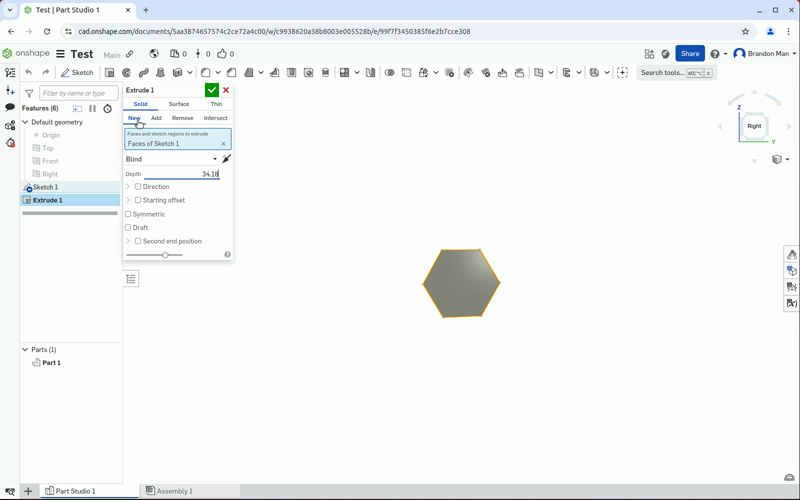
key(tab, 3)
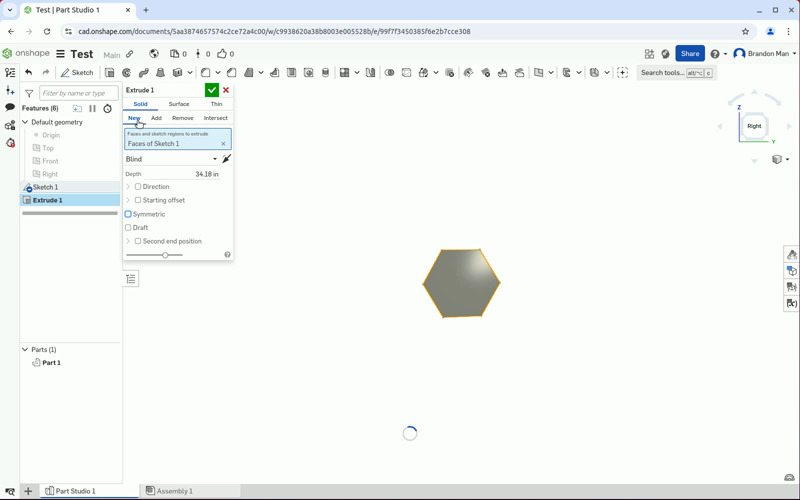
key(space)
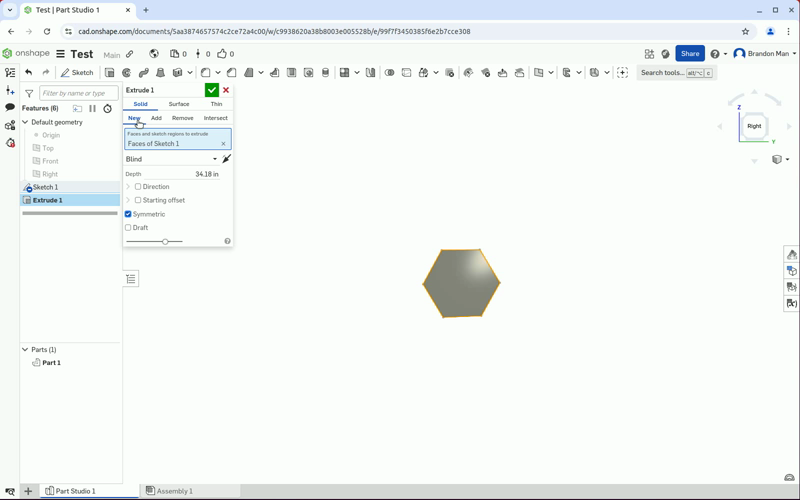
key(enter)
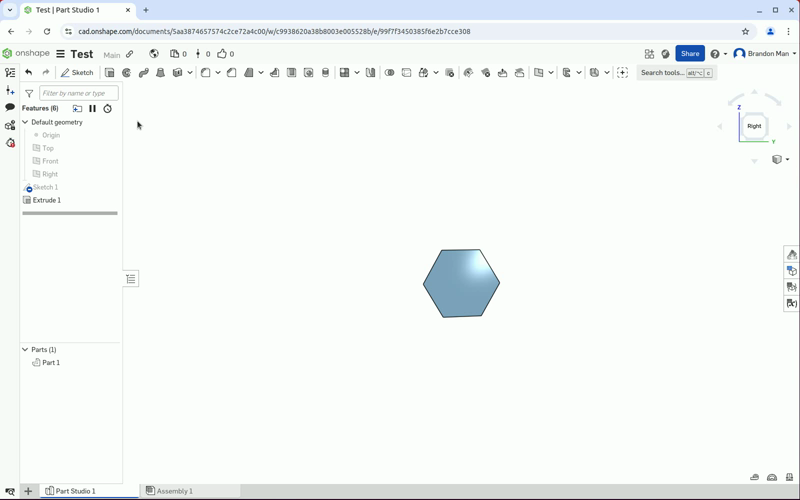
key(shift+h)
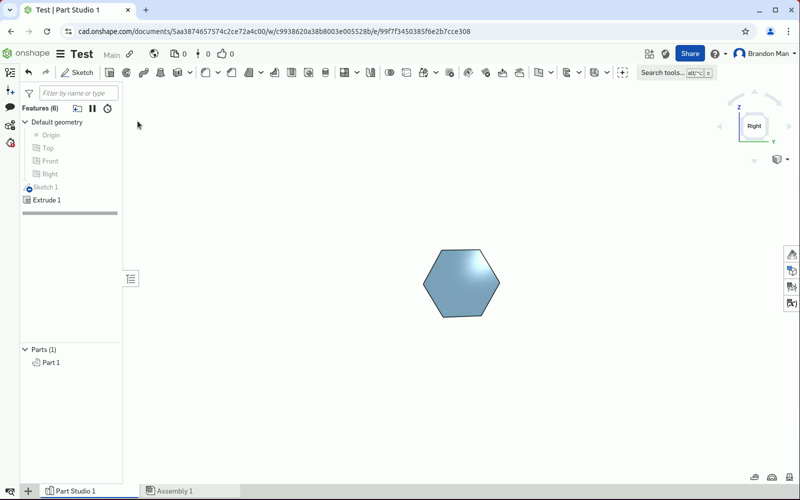
key(shift+h)
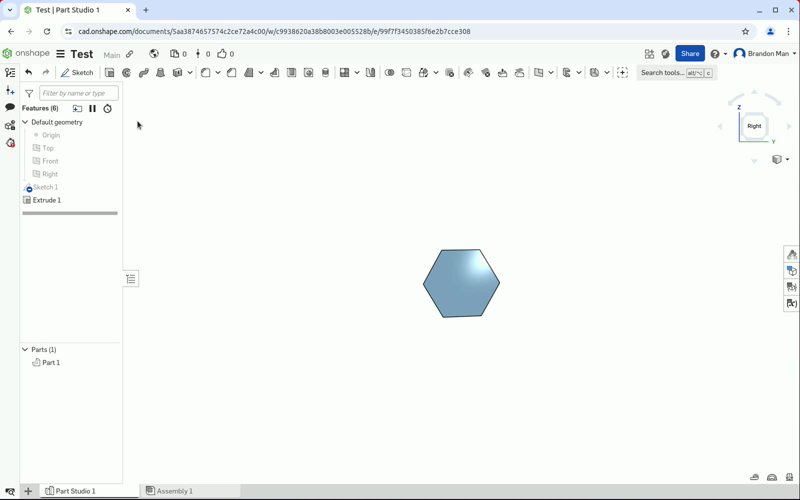
mouse_move(73, 189)
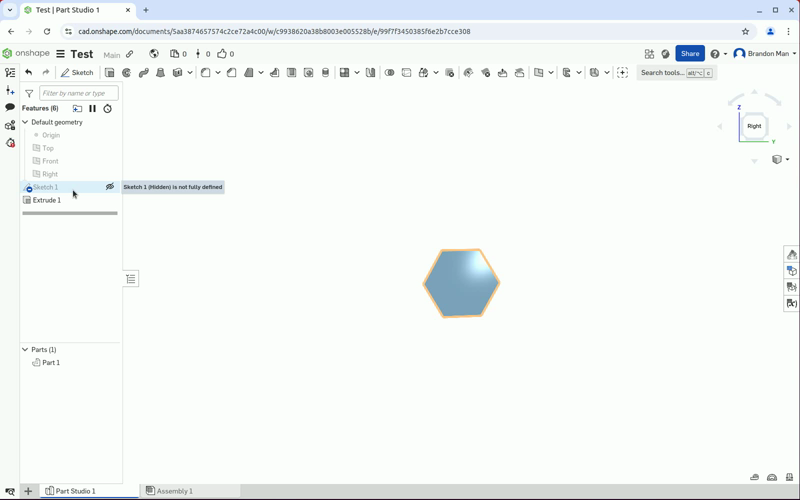
click(73, 189)
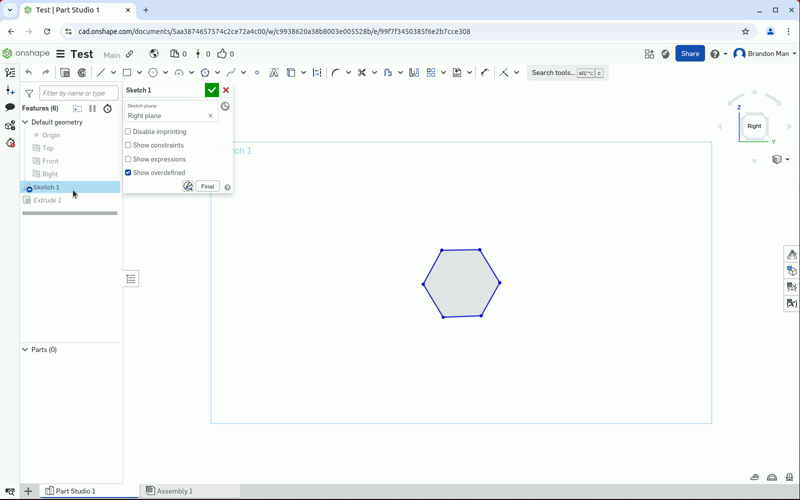
mouse_move(229, 92)
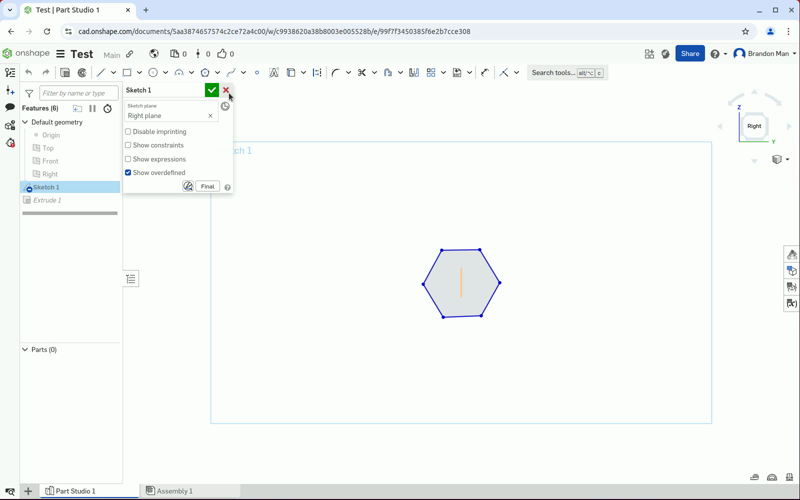
click(229, 92)
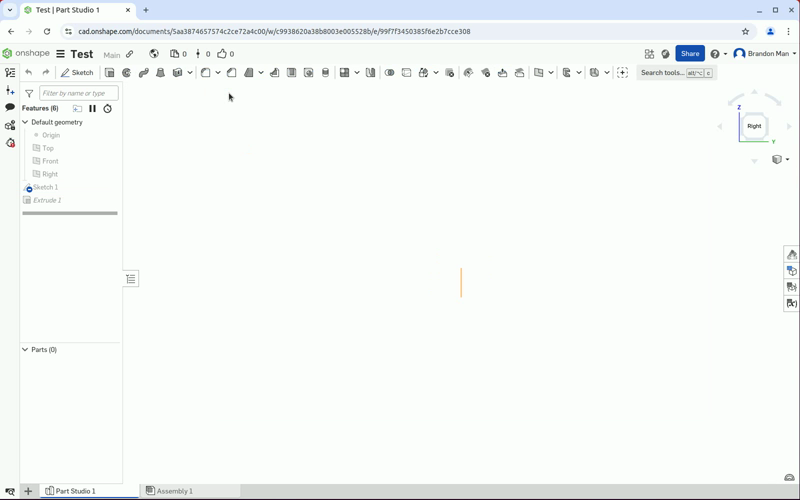
mouse_move(541, 75)
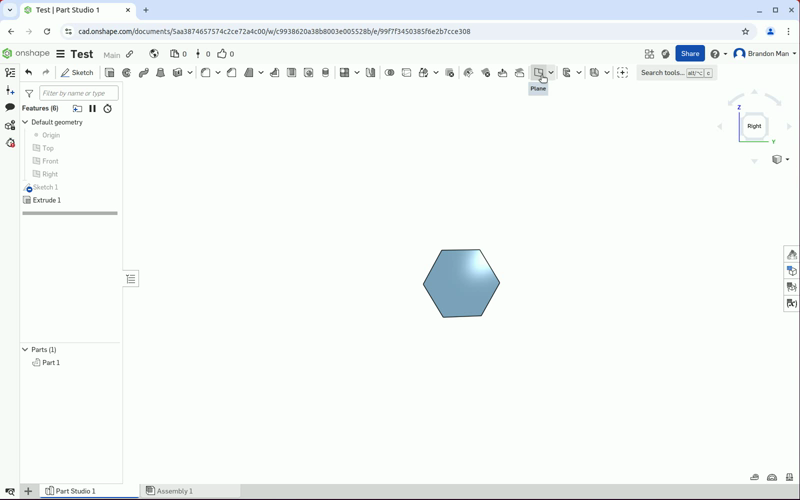
click(541, 75)
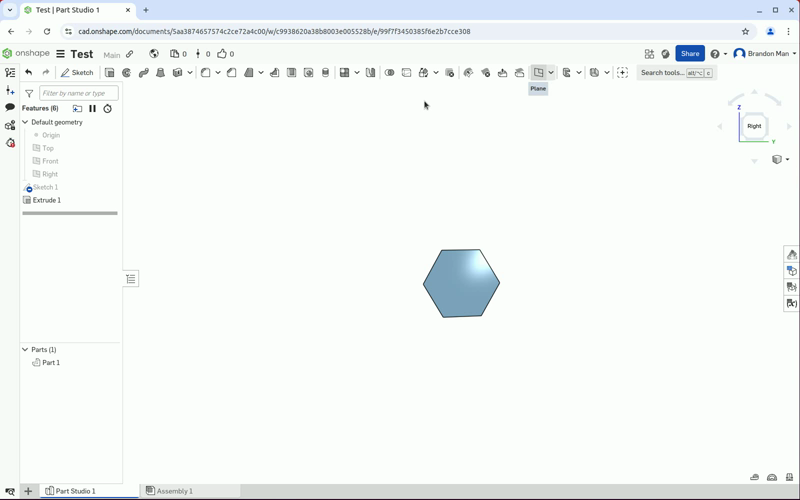
mouse_move(73, 176)
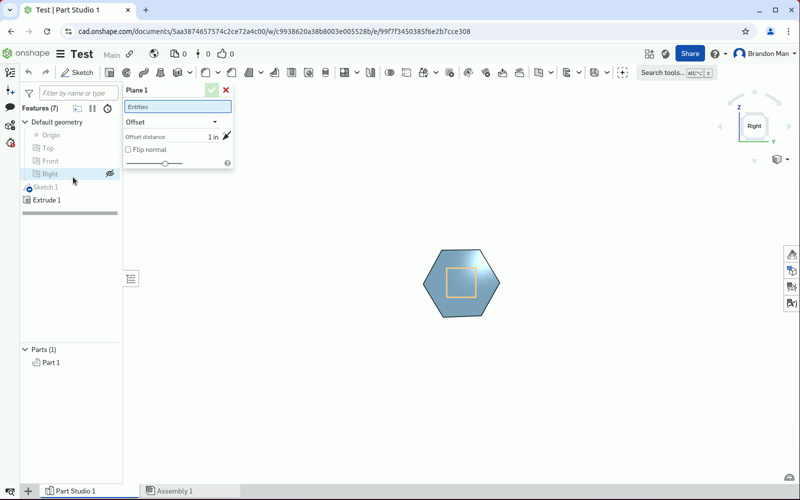
click(73, 176)
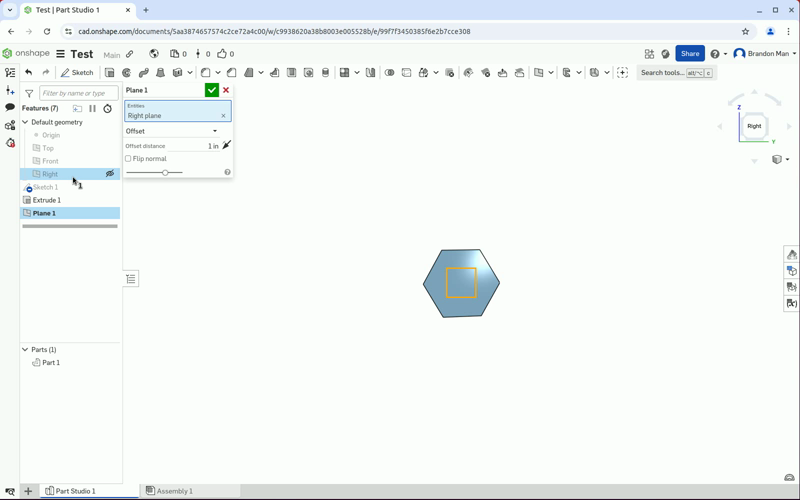
key(tab, 2)
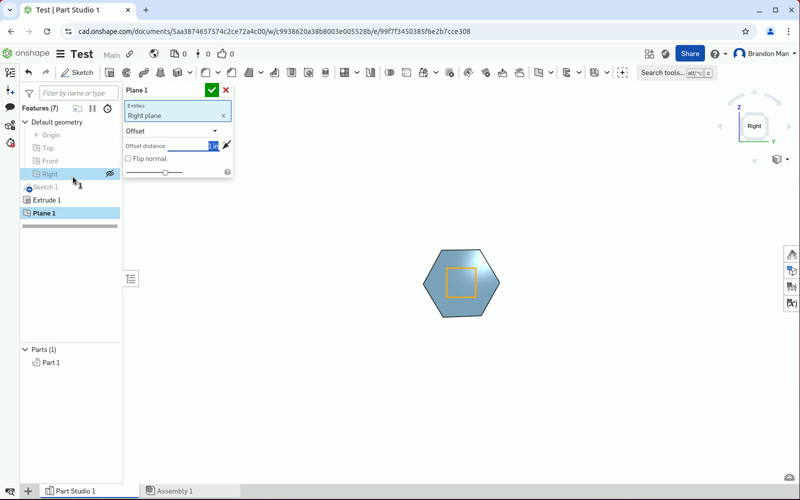
text(17.1)
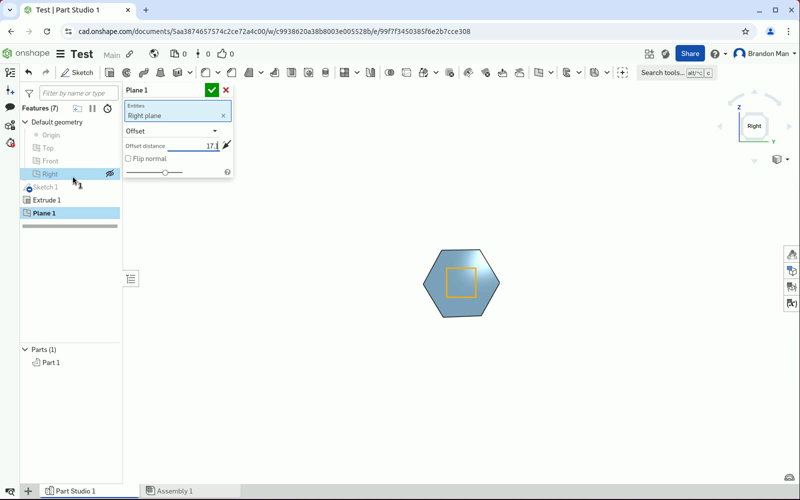
key(enter, 2)
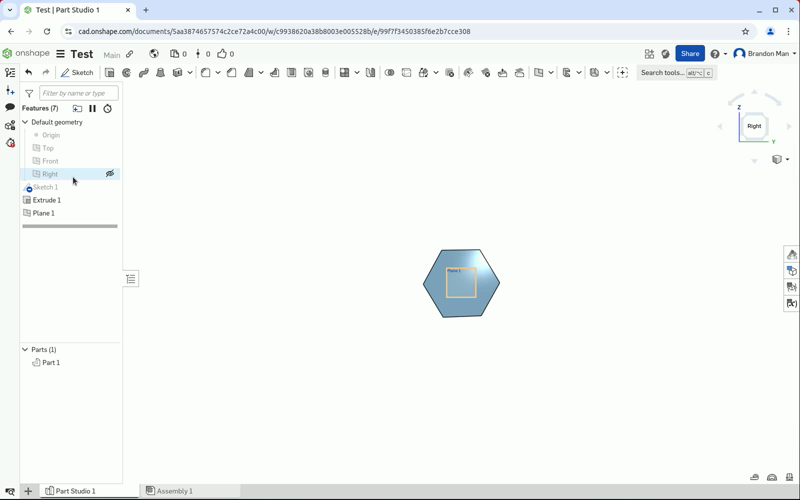
key(shift+s)
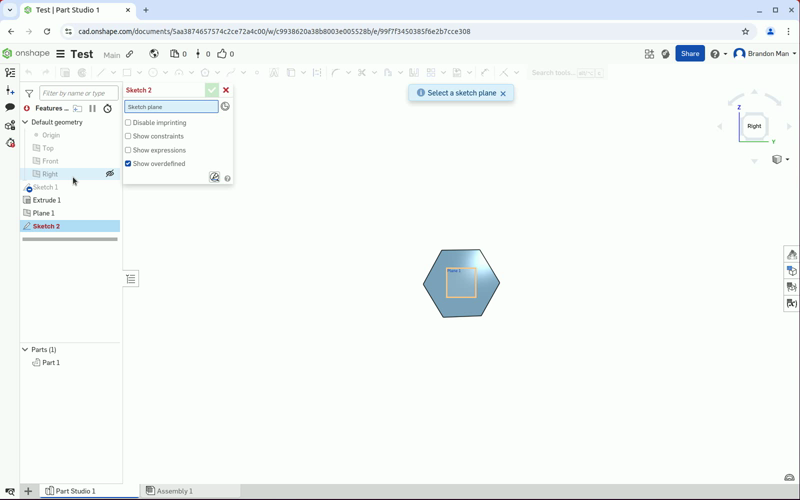
mouse_move(73, 215)
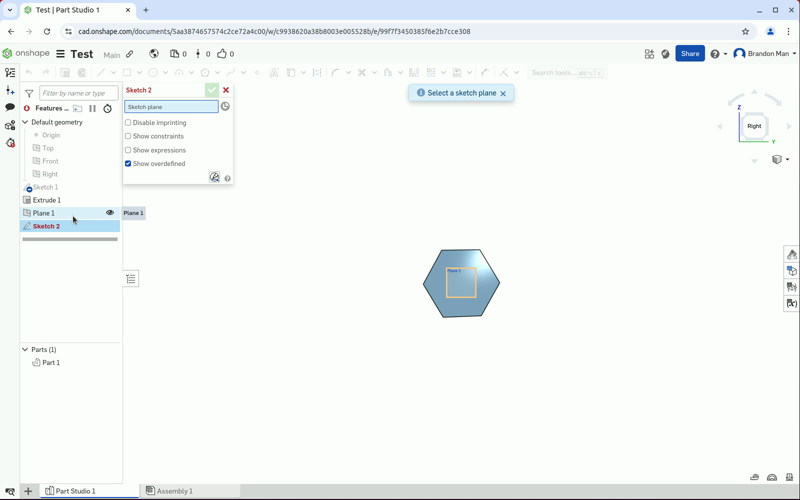
click(73, 215)
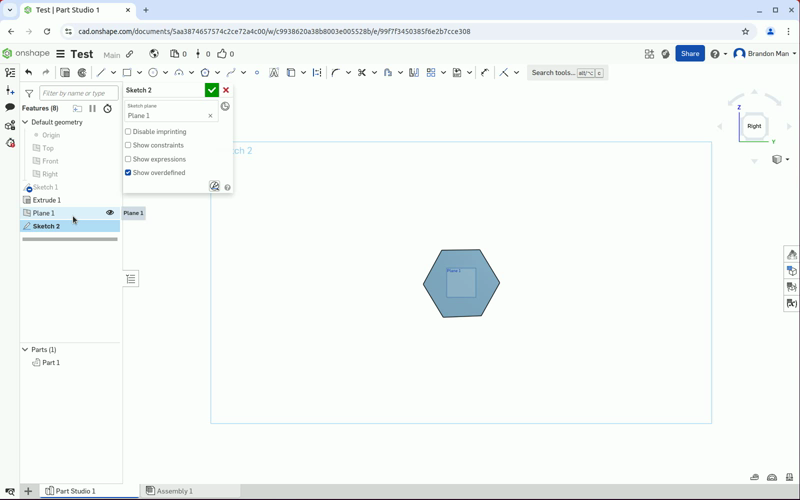
mouse_move(73, 352)
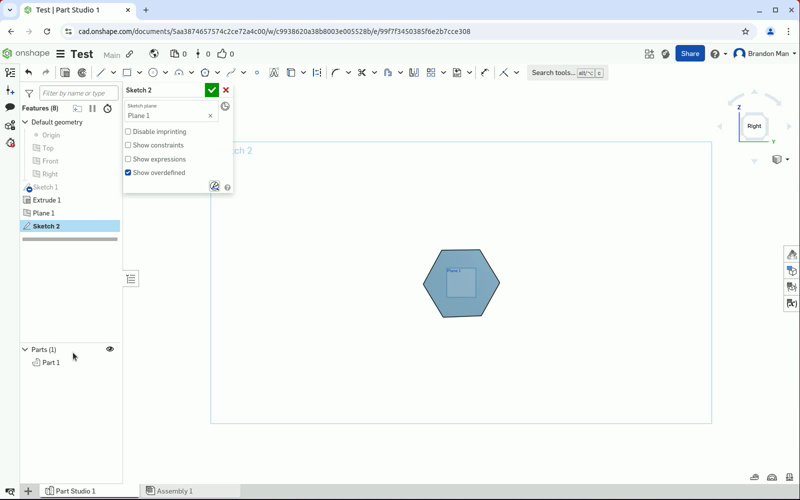
key(y)
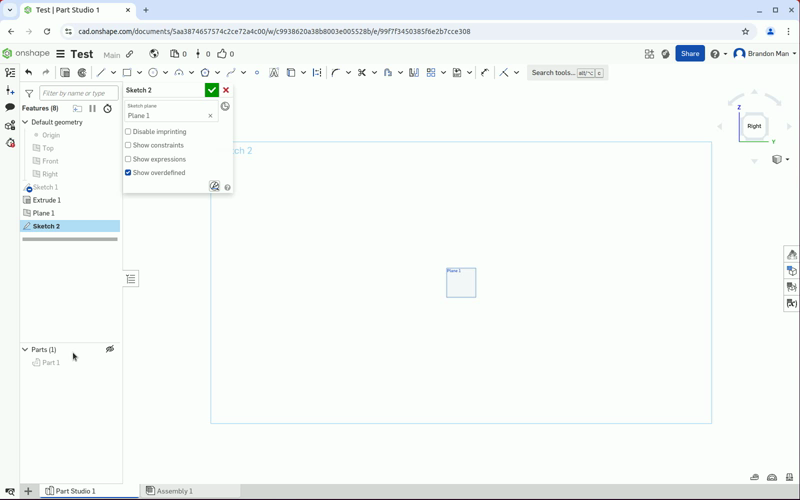
key(c)
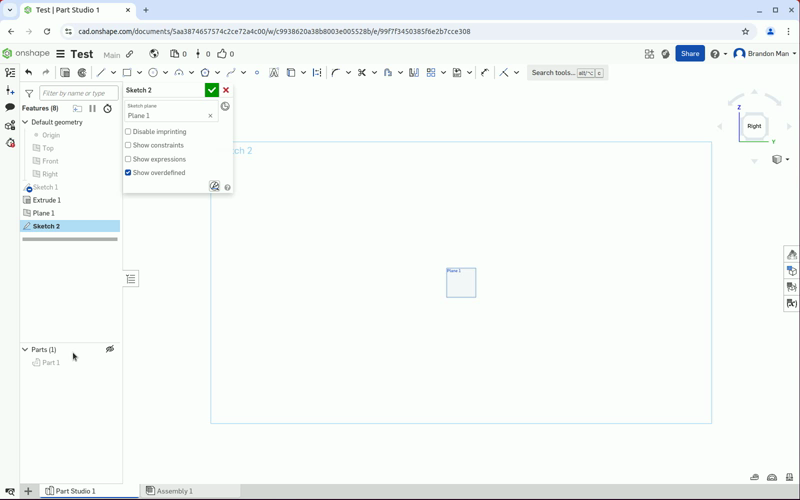
key_down(shift)
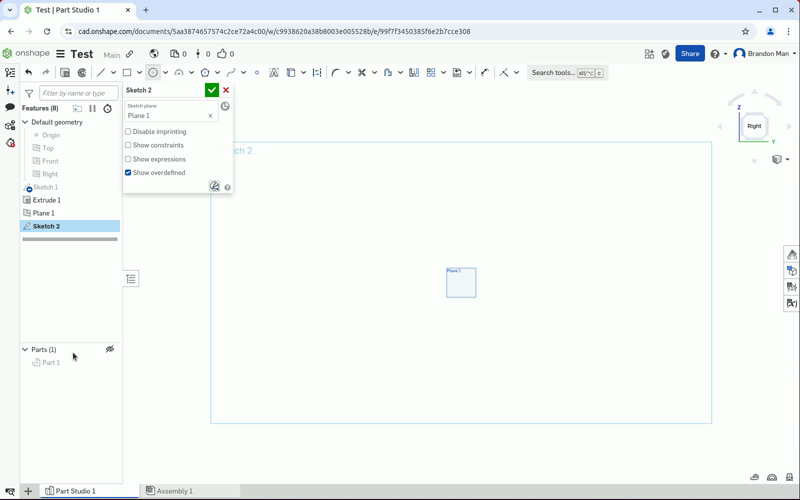
mouse_move(460, 282)
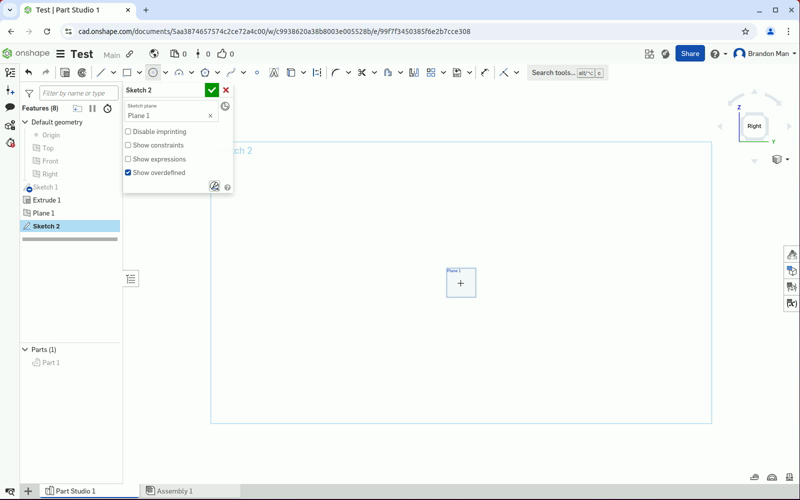
click(460, 282)
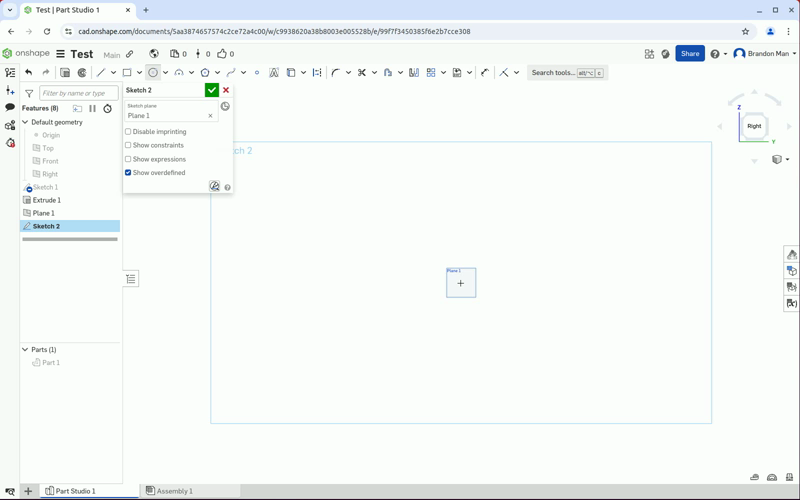
key_up(shift)
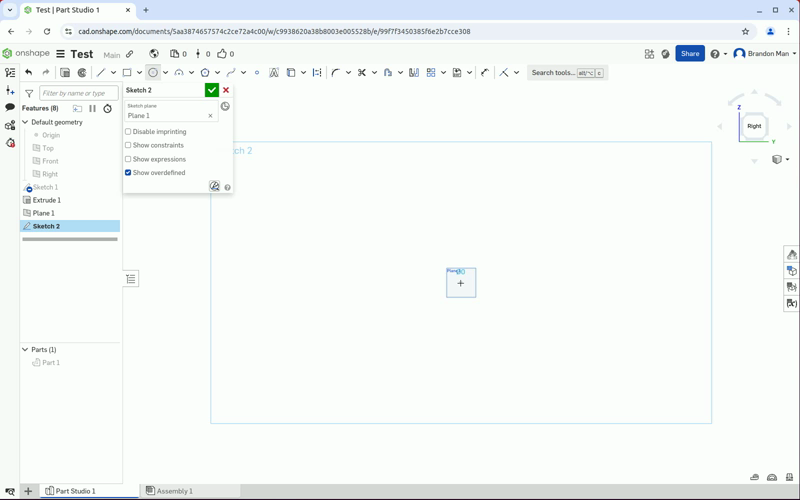
mouse_move(470, 282)
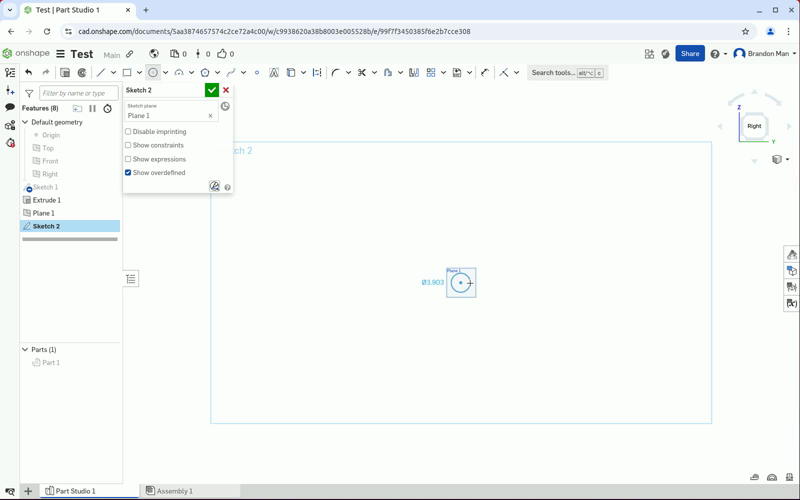
click(470, 282)
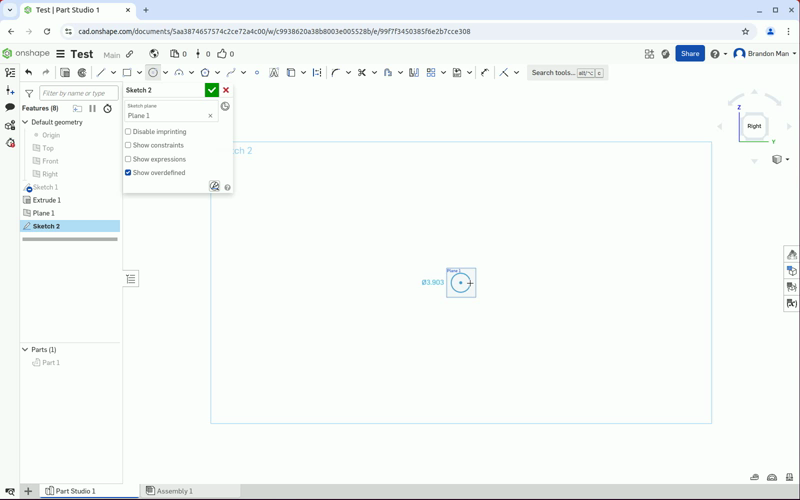
key(esc)
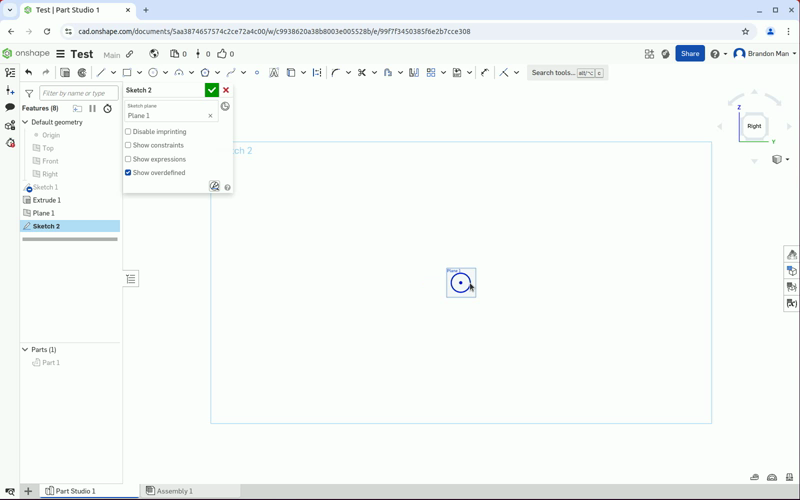
mouse_move(463, 290)
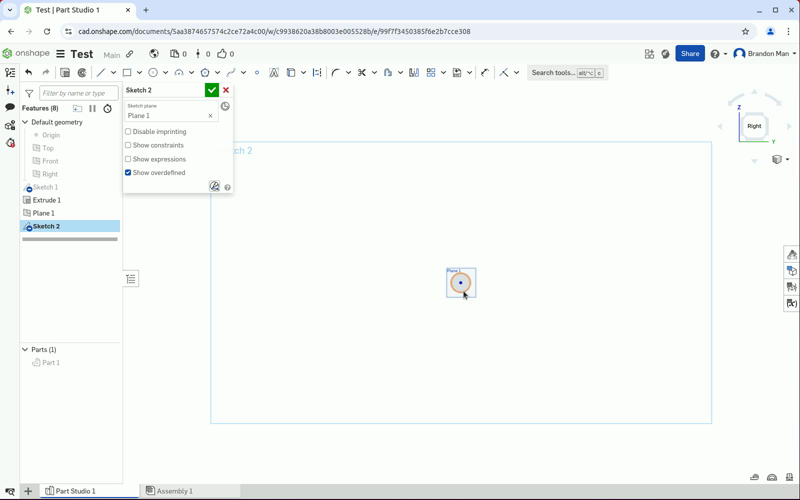
scroll(6)
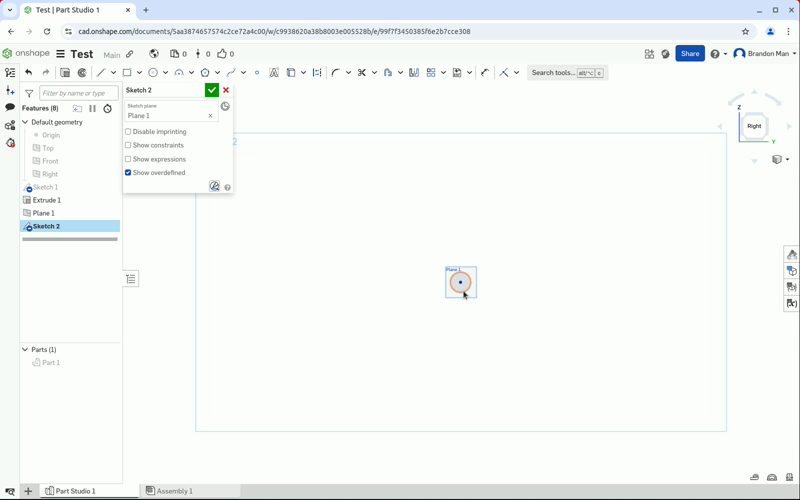
scroll(6)
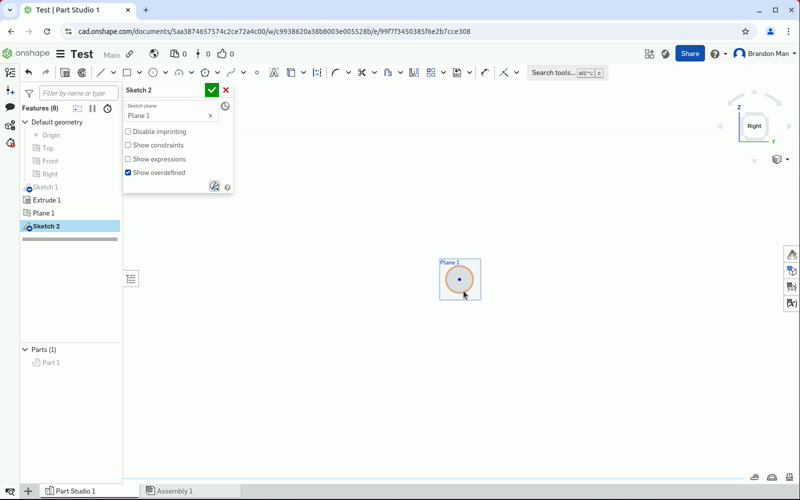
scroll(6)
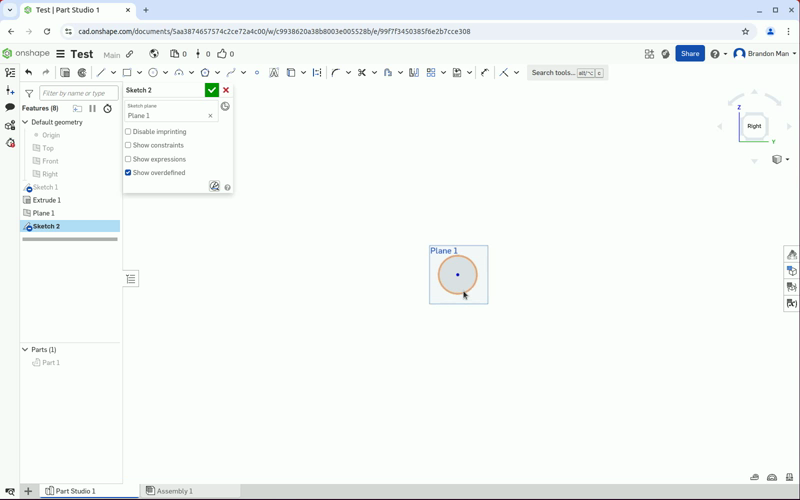
scroll(6)
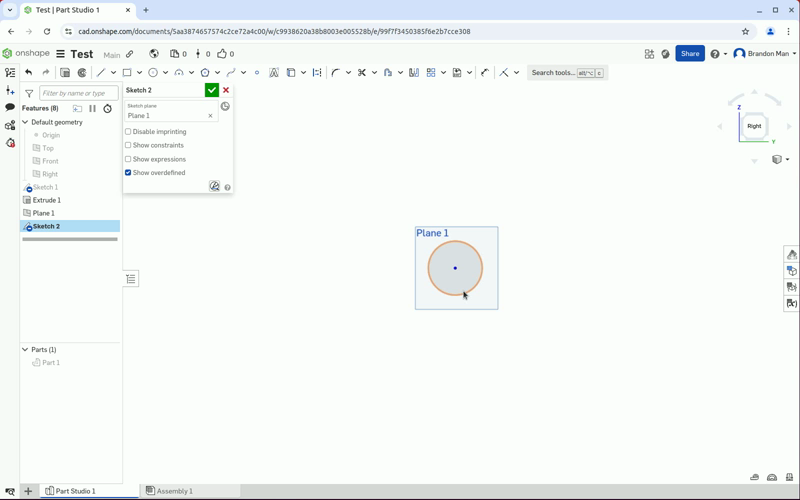
scroll(6)
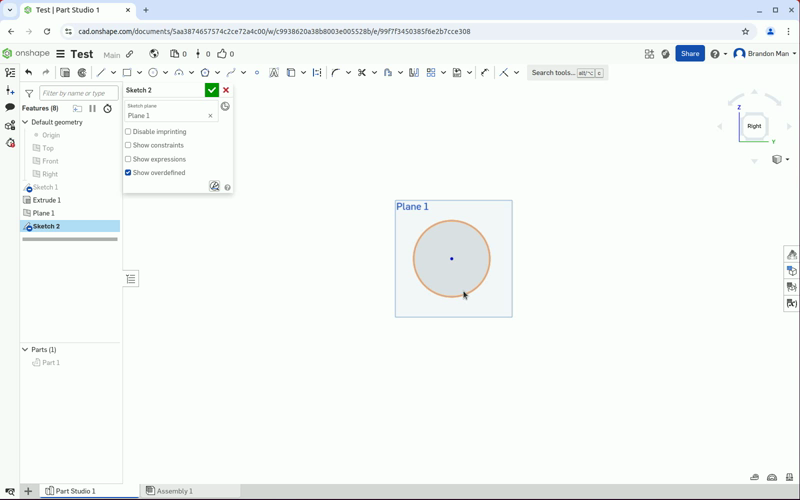
scroll(6)
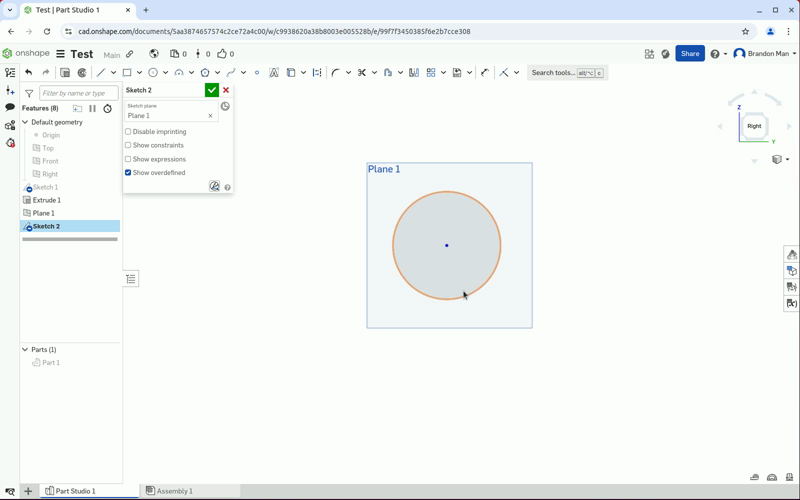
scroll(6)
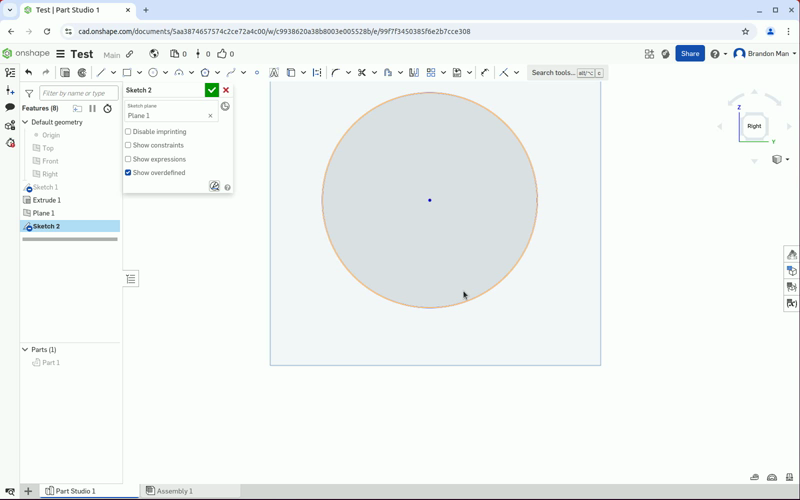
click(463, 290)
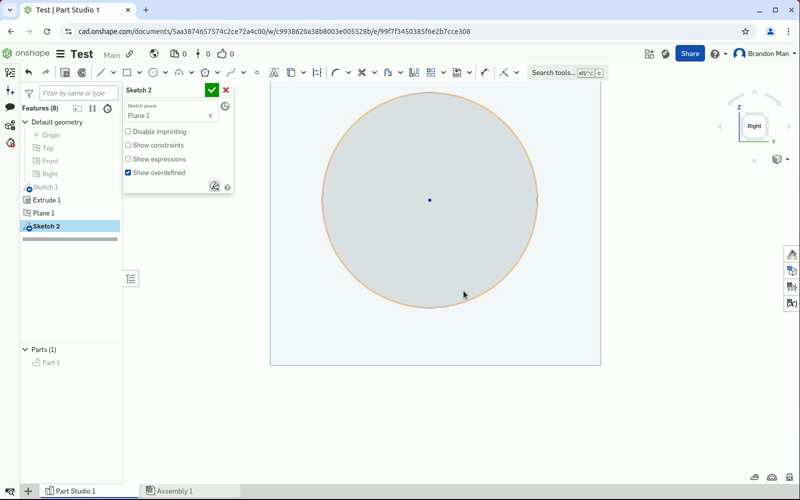
scroll(-6)
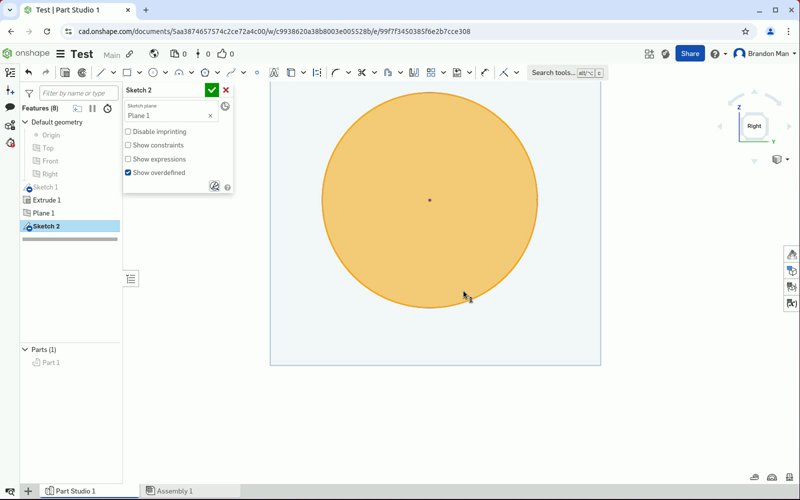
scroll(-6)
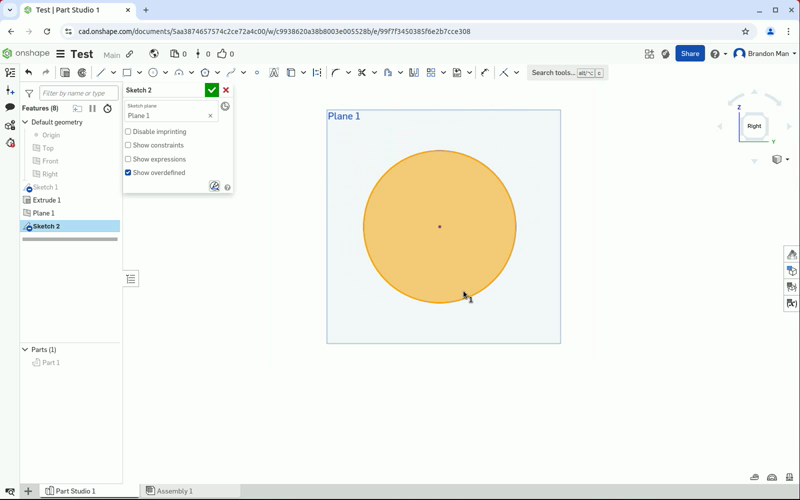
scroll(-6)
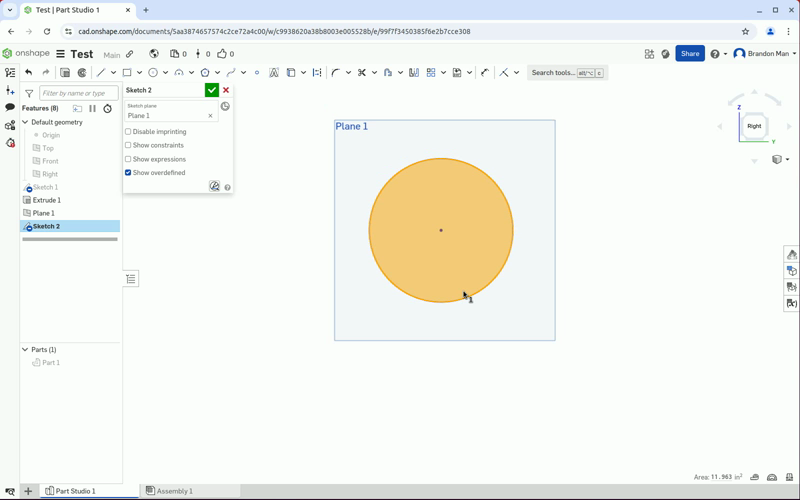
scroll(-6)
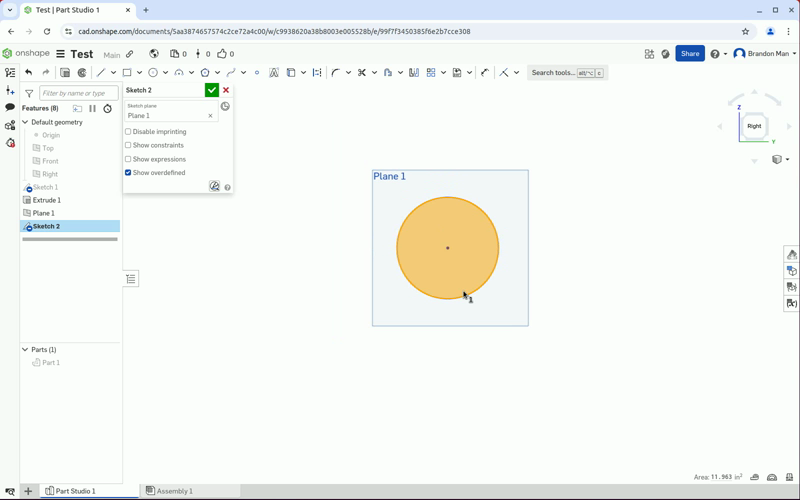
scroll(-6)
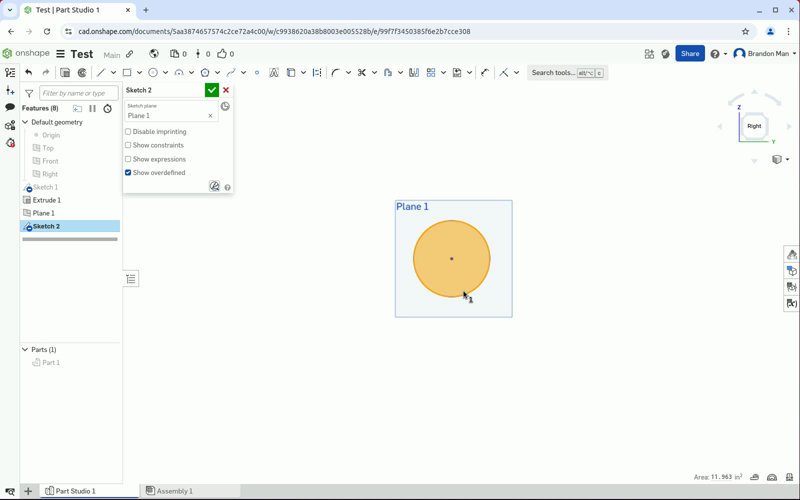
scroll(-6)
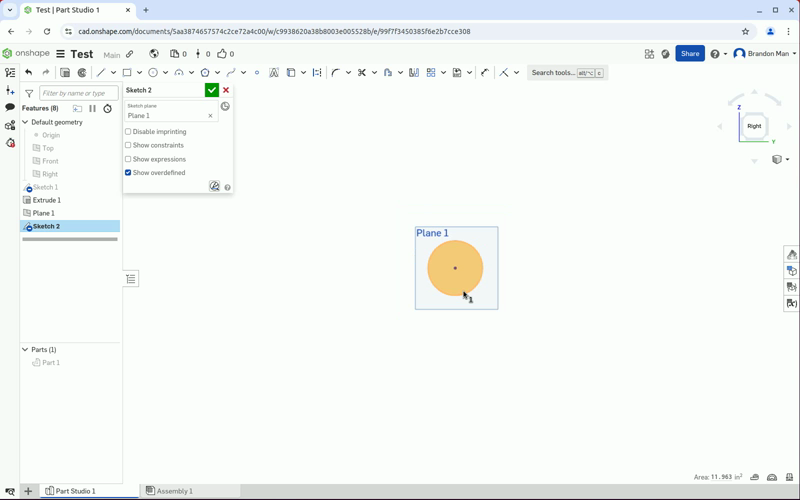
scroll(-6)
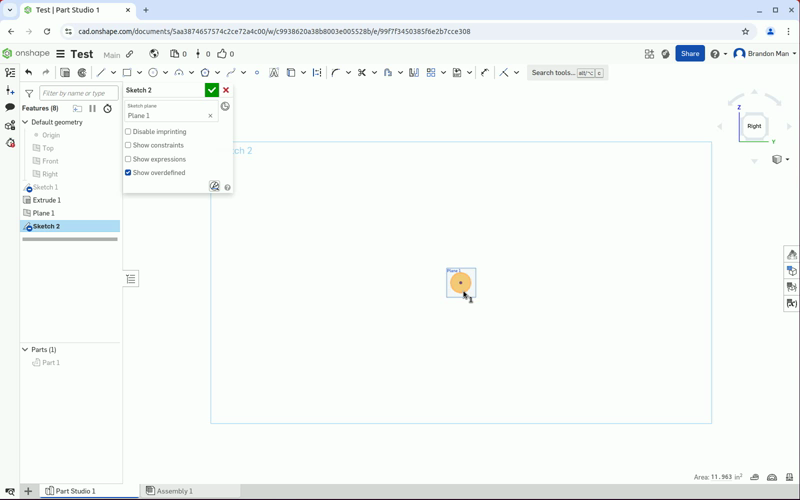
mouse_move(73, 352)
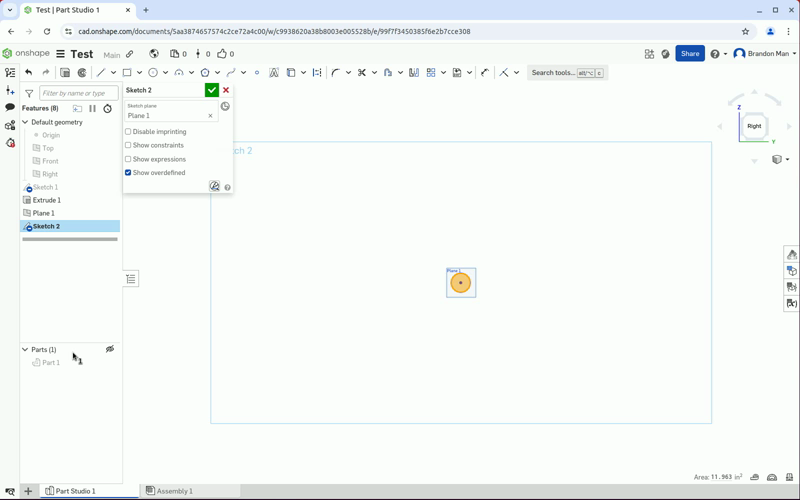
key(shift+y)
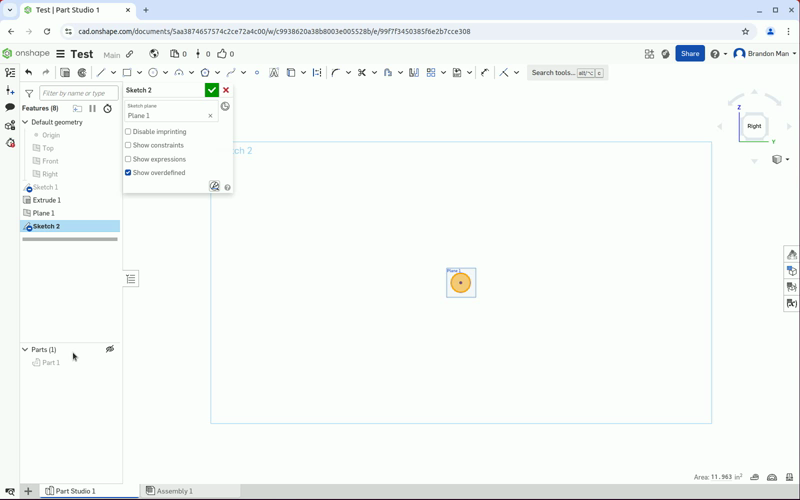
key(shift+e)
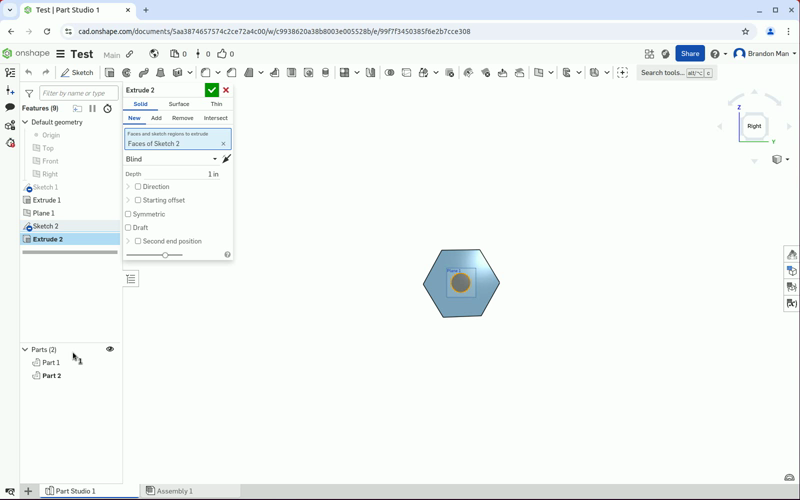
mouse_move(143, 106)
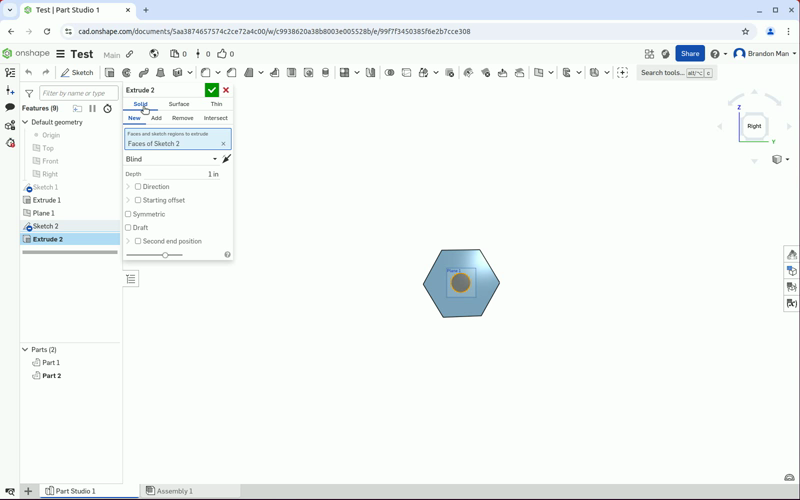
click(143, 106)
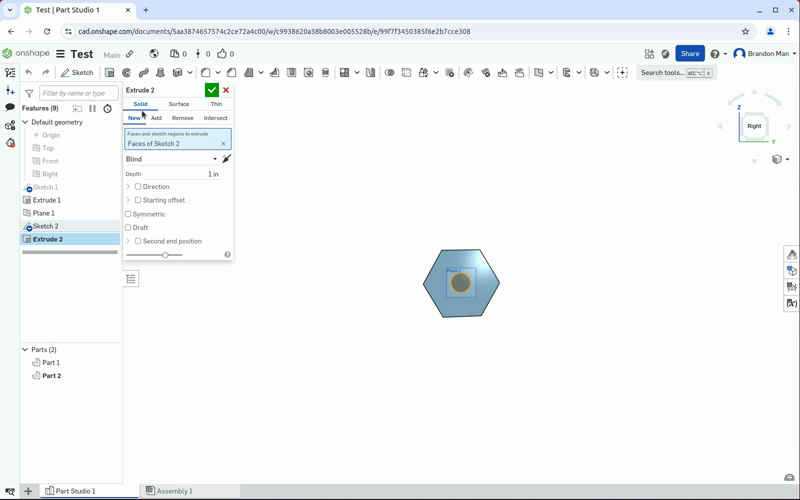
mouse_move(137, 120)
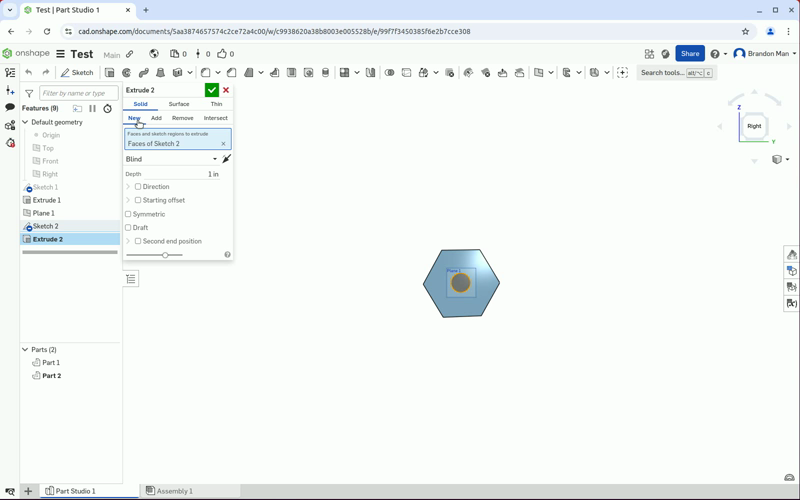
click(137, 120)
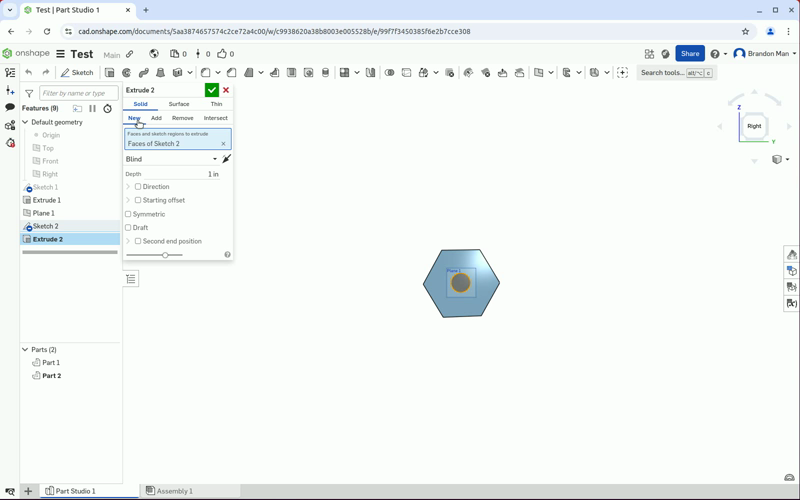
key(tab, 4)
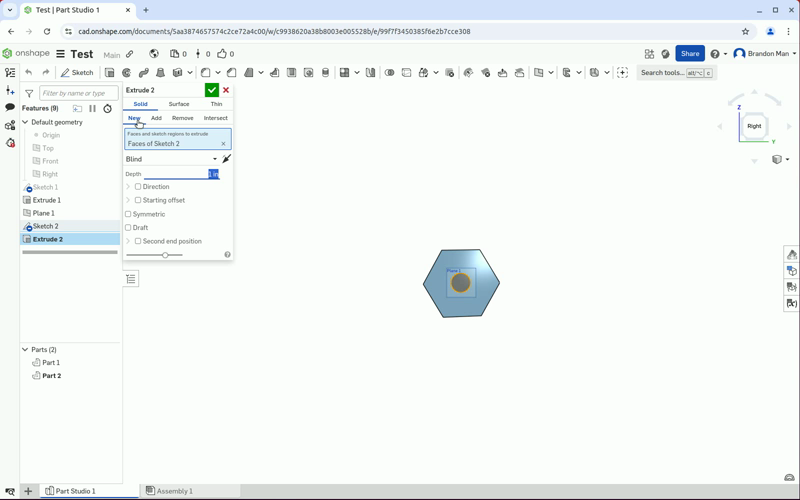
text(3.611)
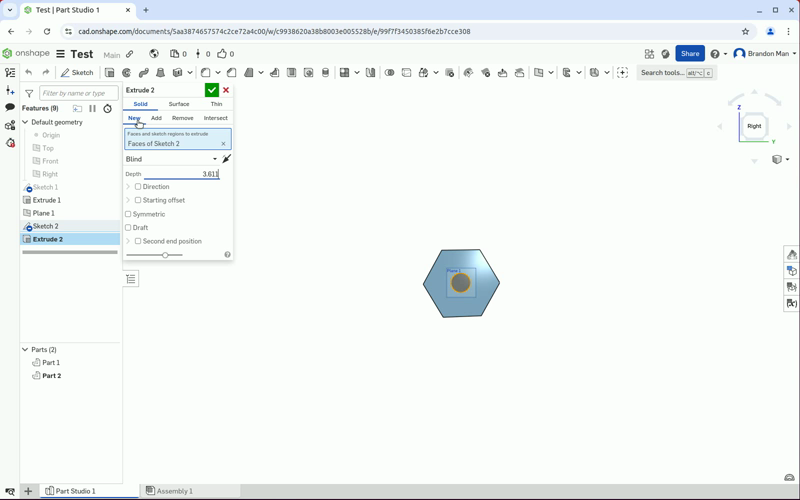
key(enter)
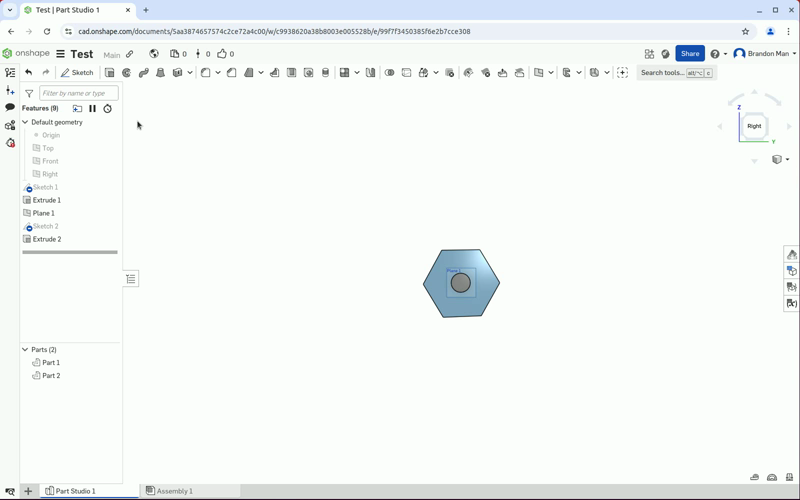
key(shift+h)
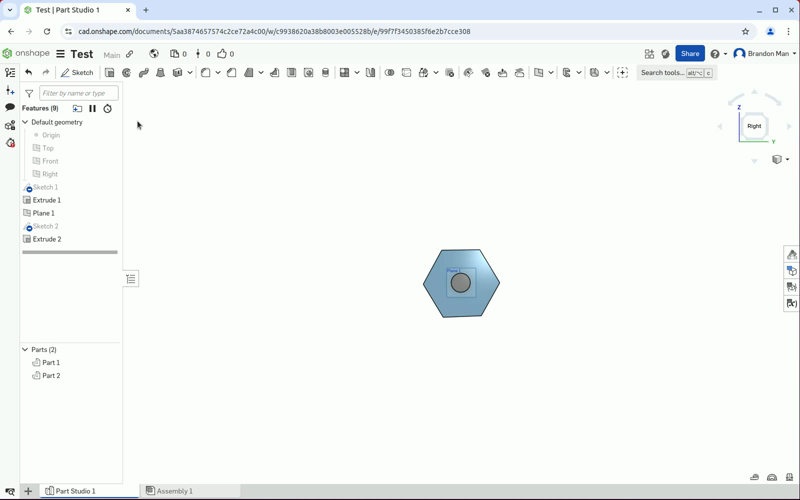
key(shift+h)
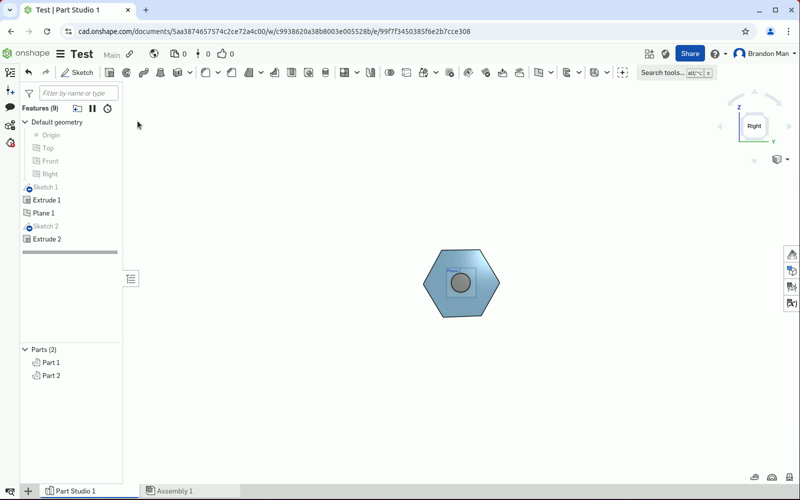
mouse_move(73, 189)
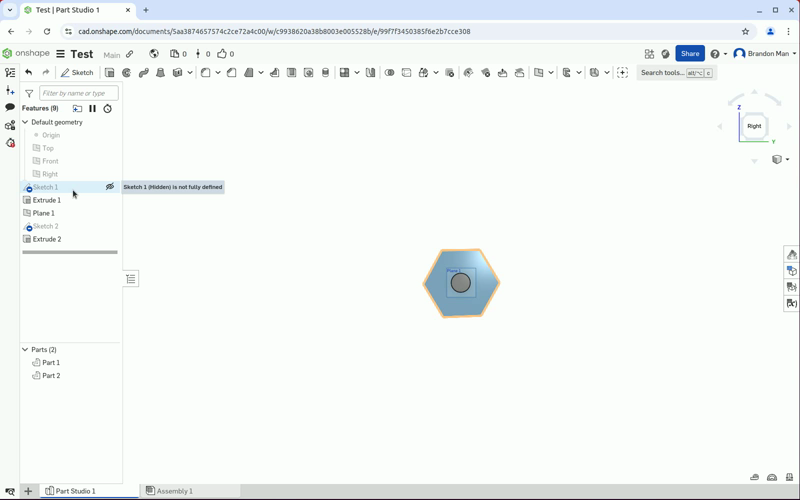
click(73, 189)
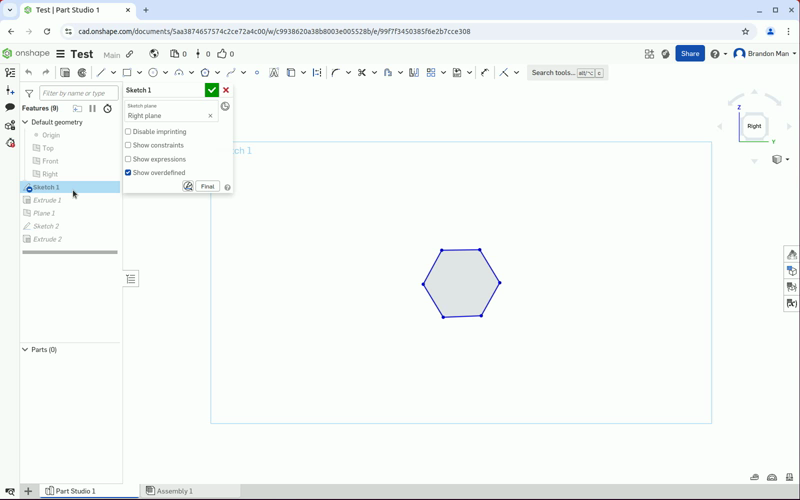
mouse_move(229, 92)
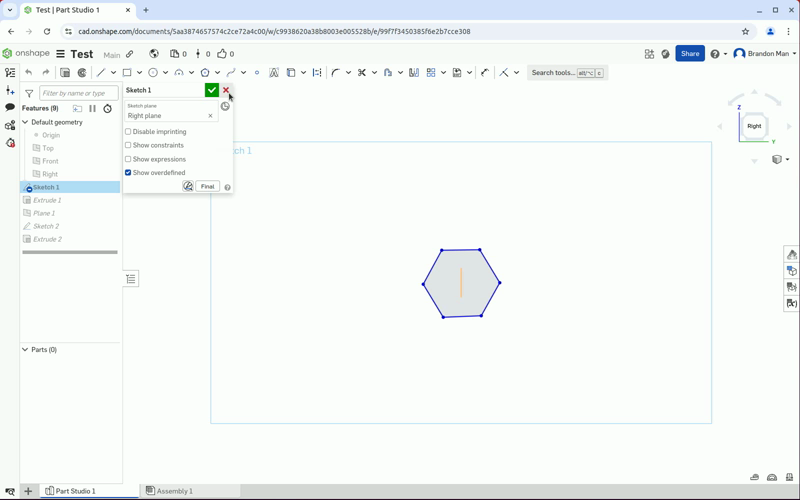
click(229, 92)
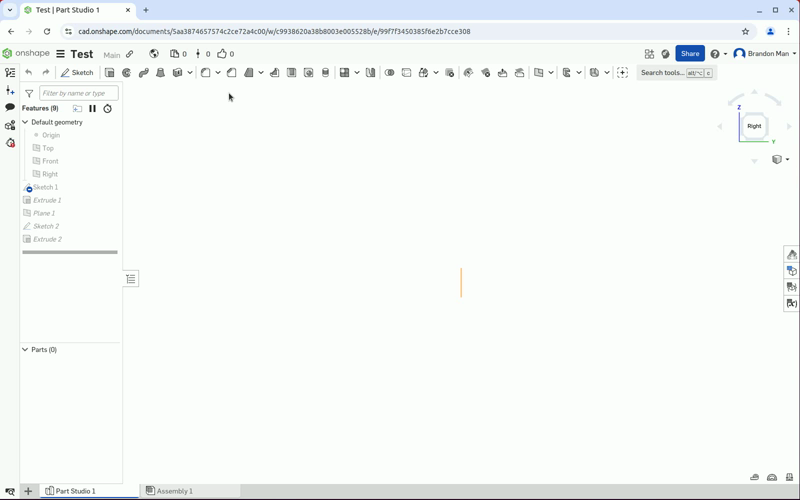
mouse_move(541, 75)
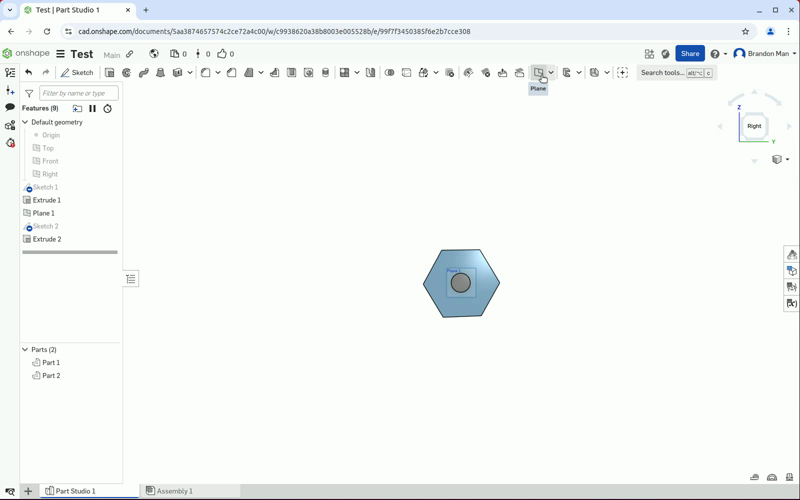
click(541, 75)
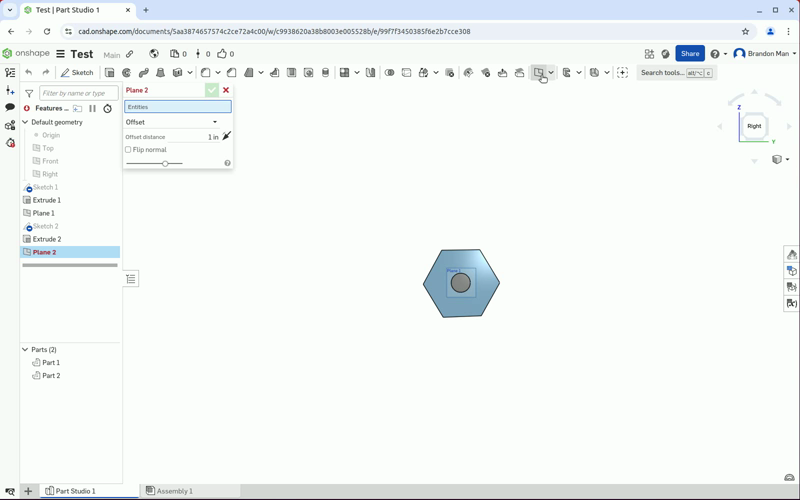
mouse_move(73, 176)
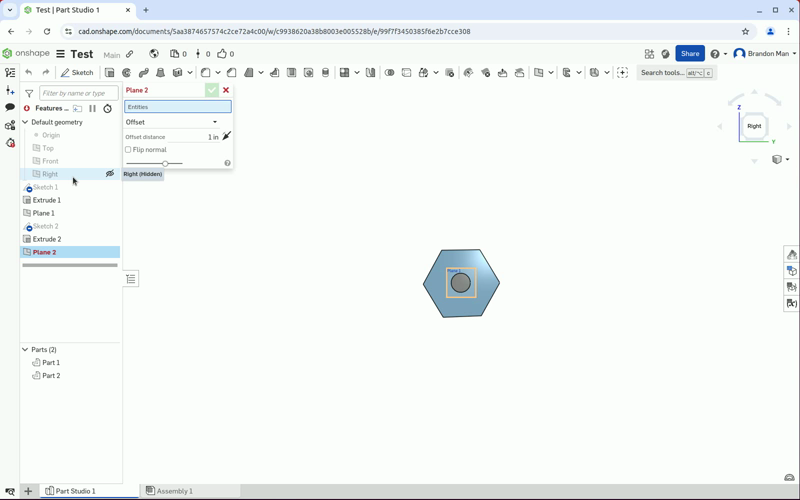
click(73, 176)
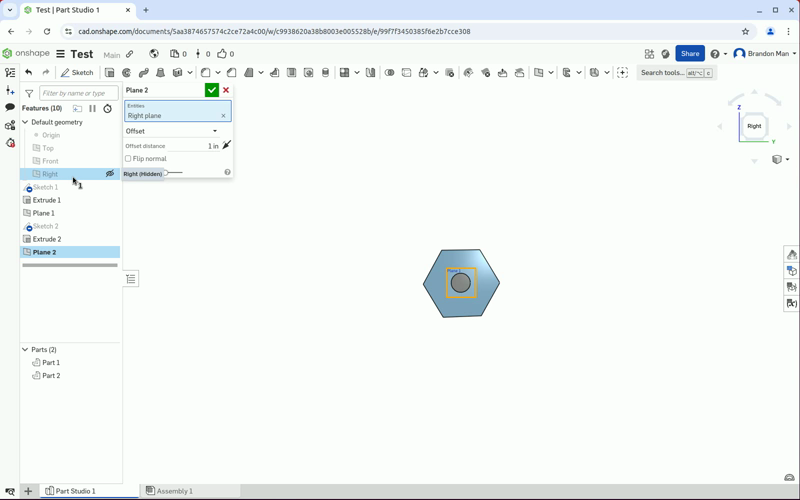
key(tab, 2)
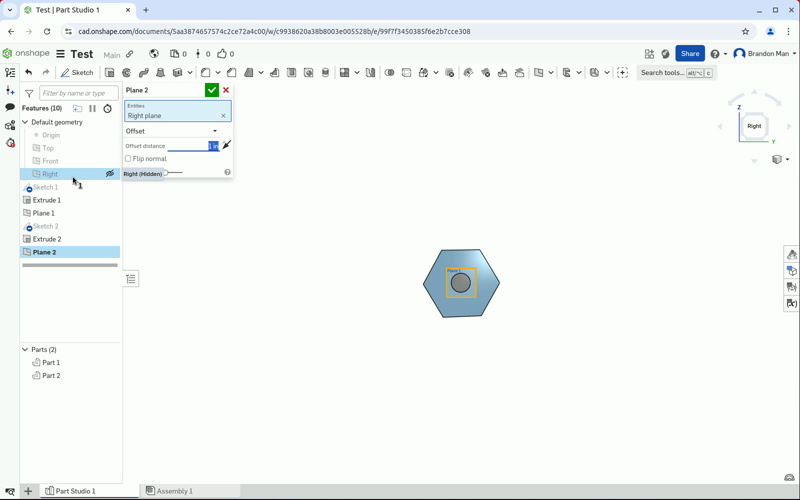
text(17.1)
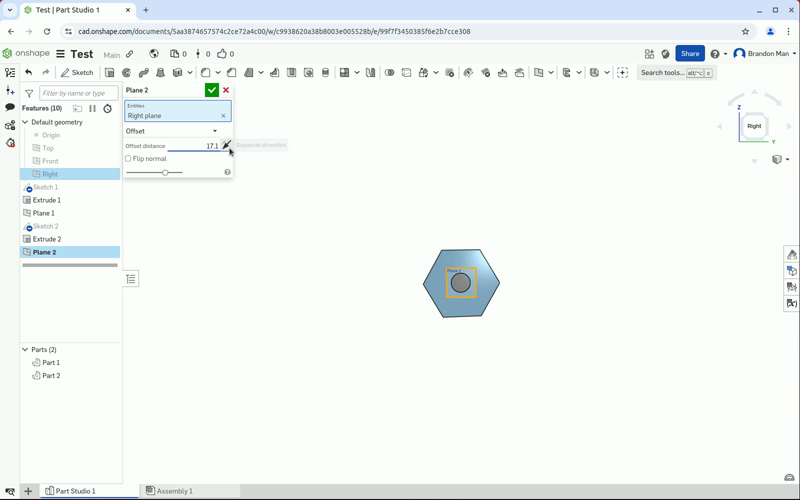
mouse_move(229, 147)
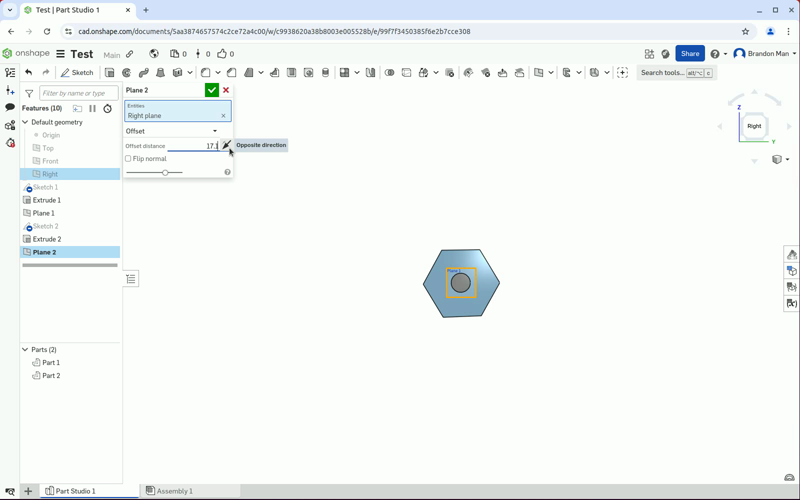
click(229, 147)
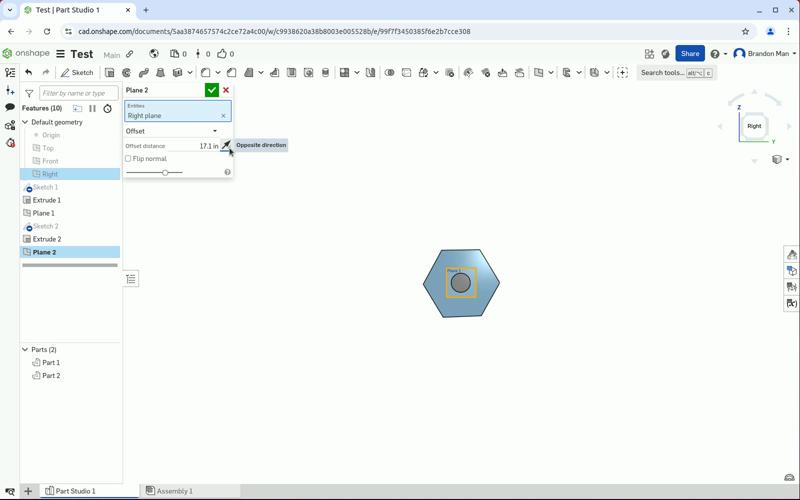
key(enter, 2)
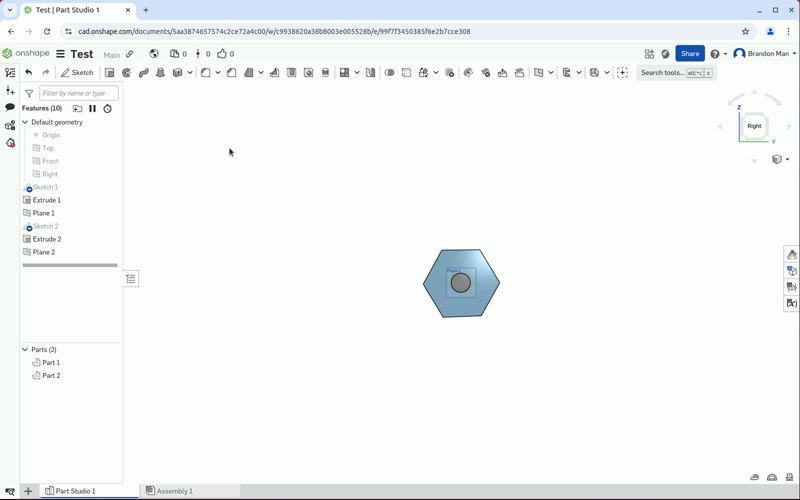
key(shift+s)
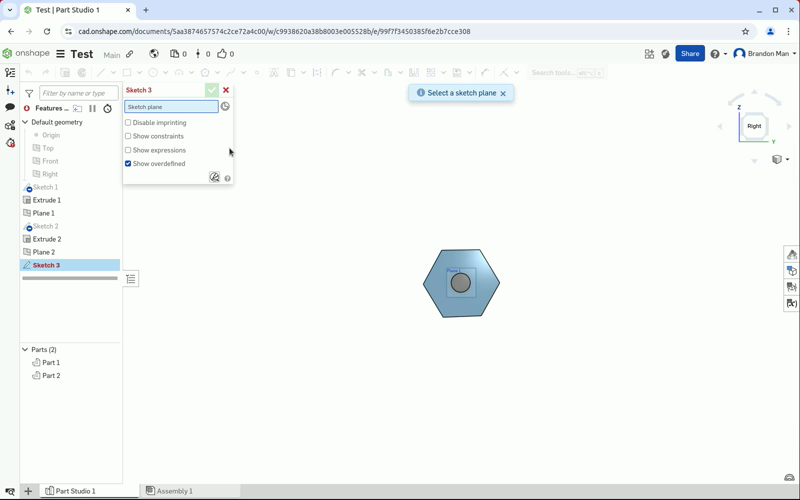
mouse_move(73, 254)
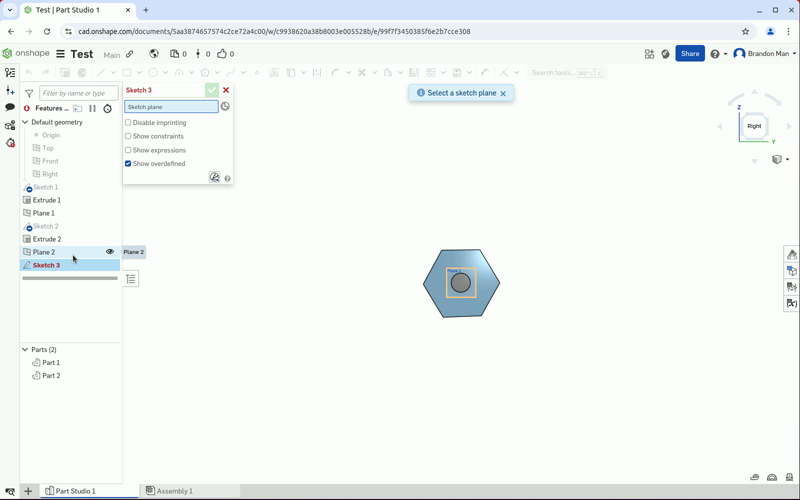
click(73, 254)
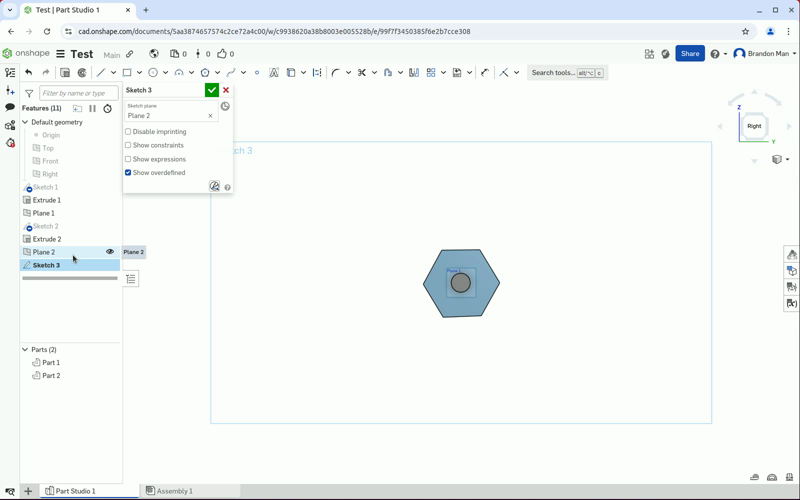
mouse_move(73, 352)
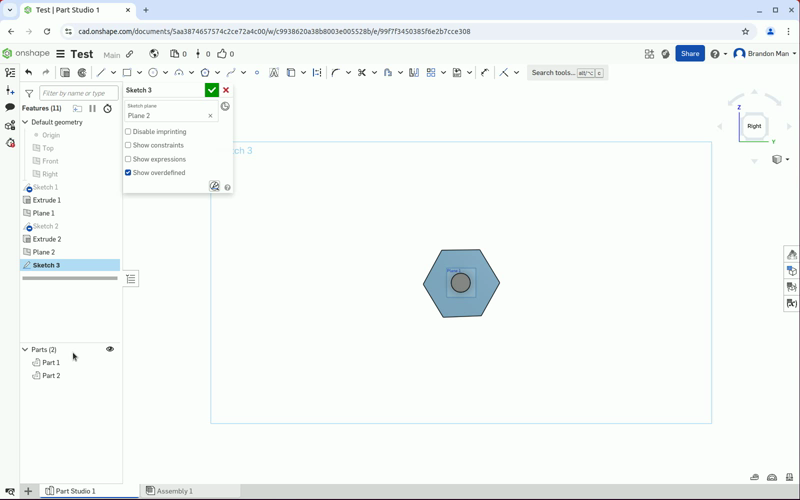
key(y)
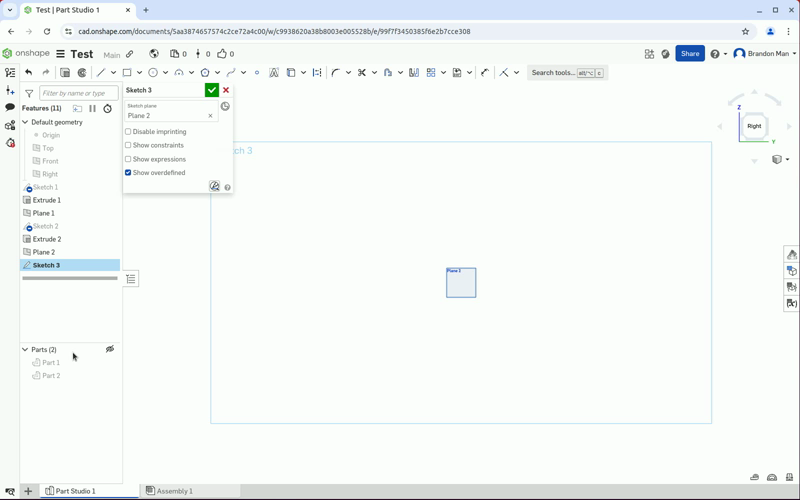
key(c)
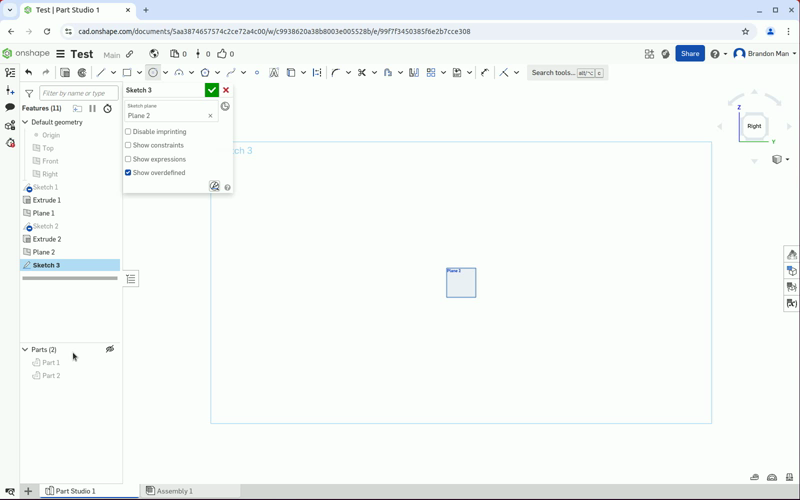
key_down(shift)
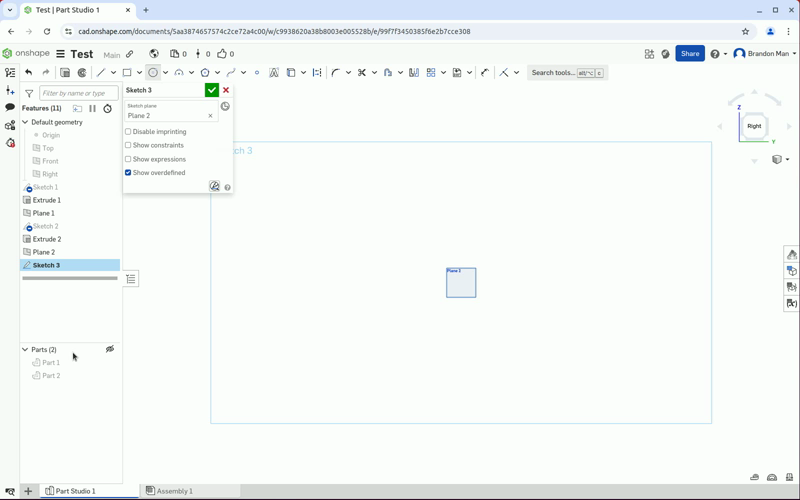
mouse_move(460, 282)
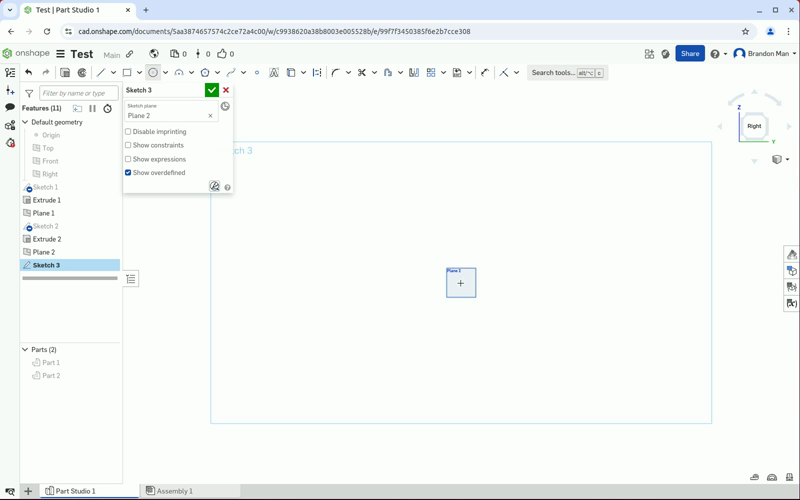
click(460, 282)
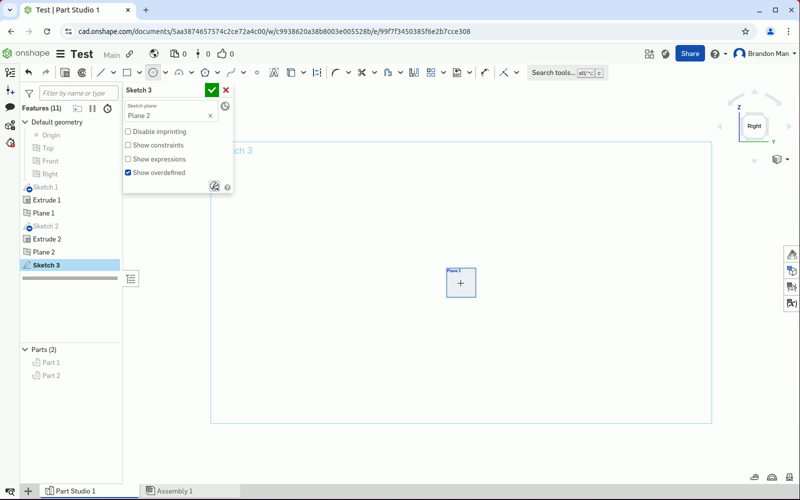
key_up(shift)
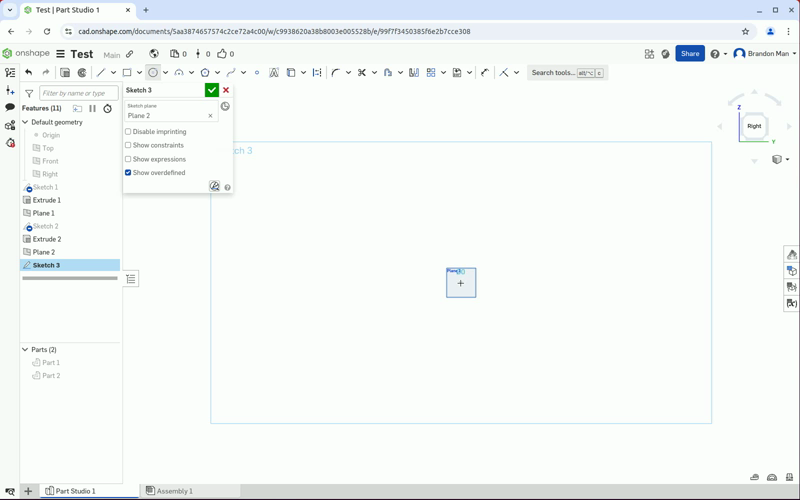
mouse_move(470, 282)
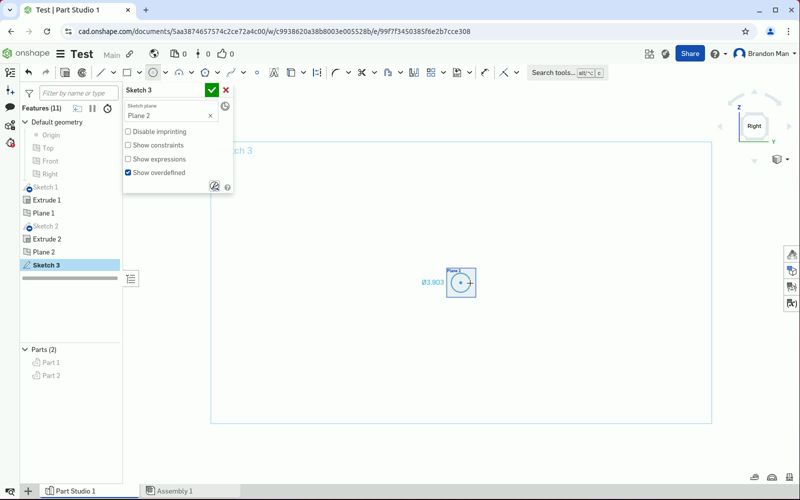
click(470, 282)
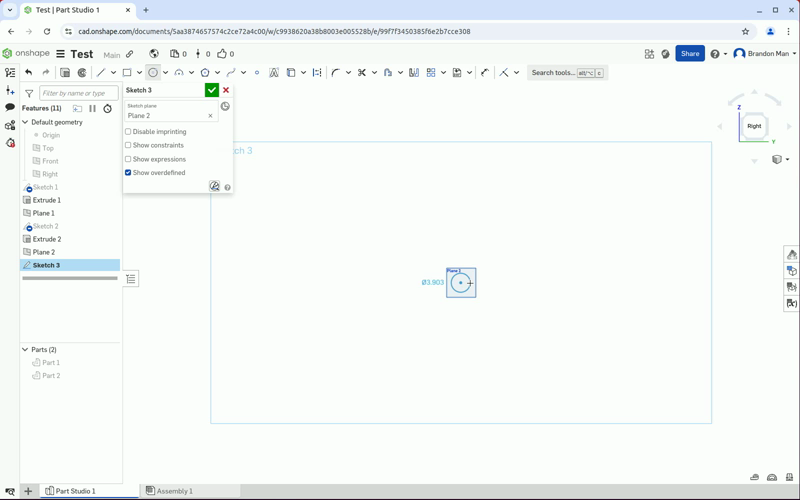
key(esc)
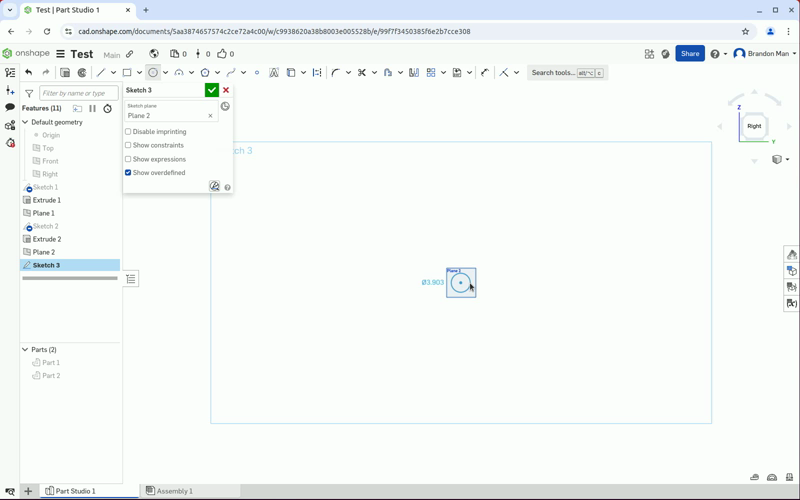
mouse_move(457, 283)
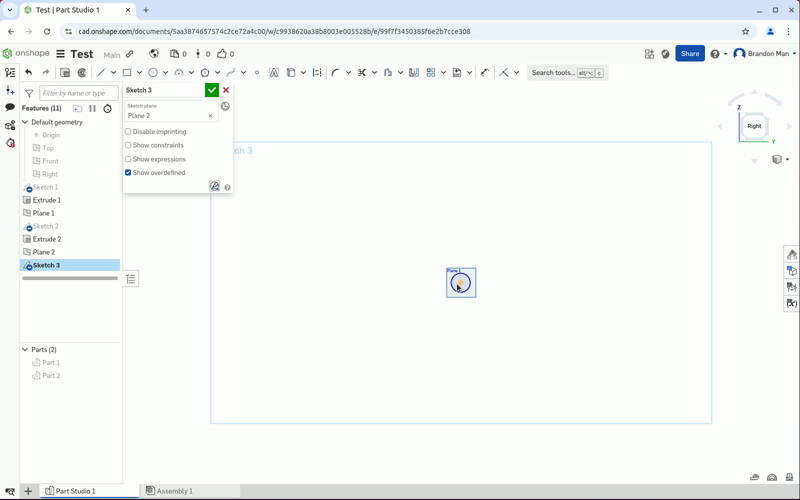
scroll(6)
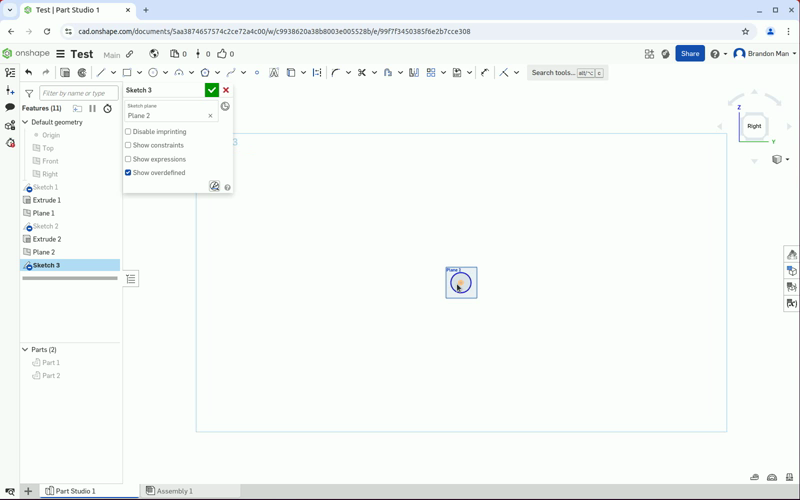
scroll(6)
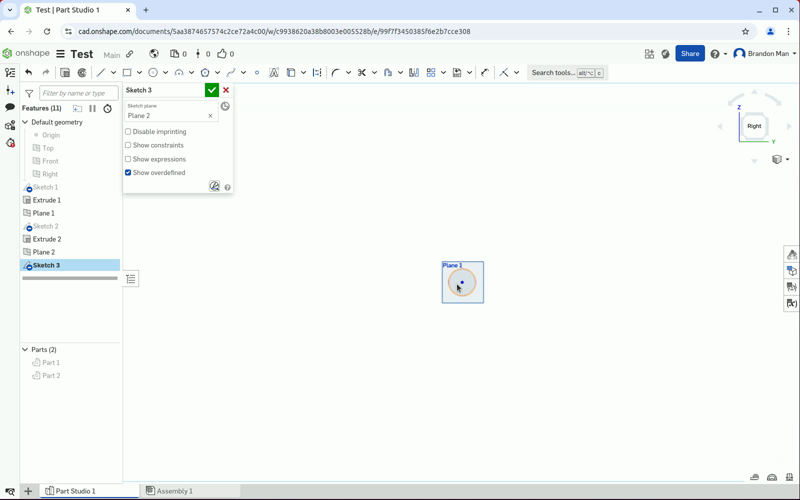
scroll(6)
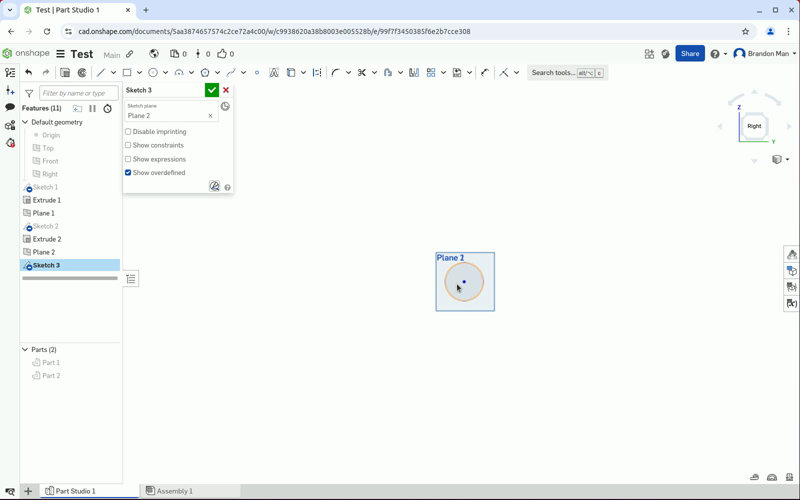
scroll(6)
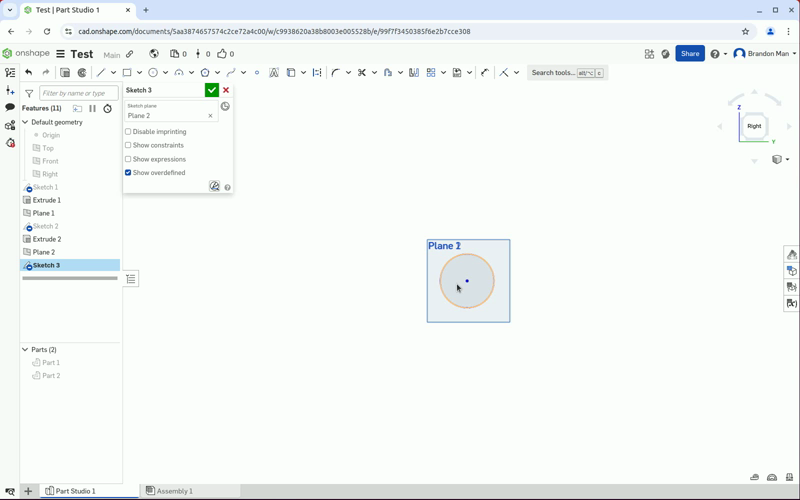
scroll(6)
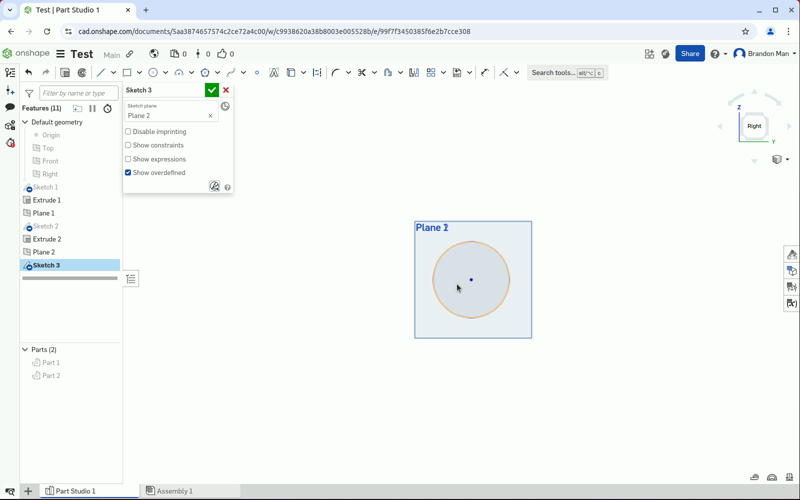
scroll(6)
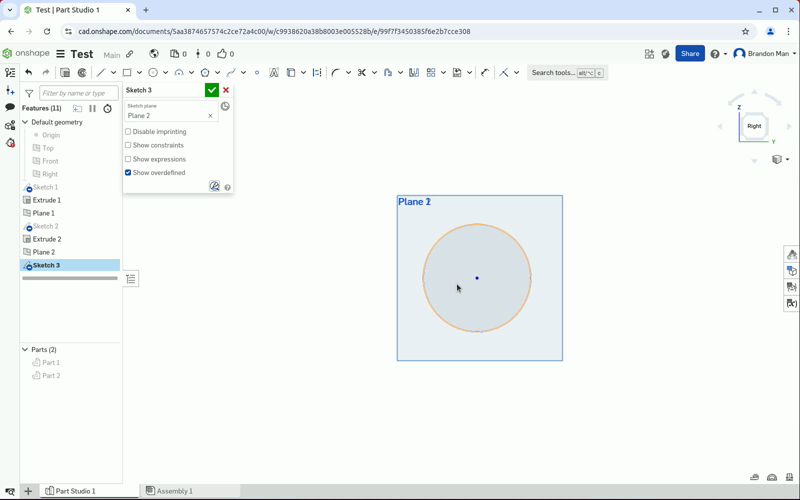
scroll(6)
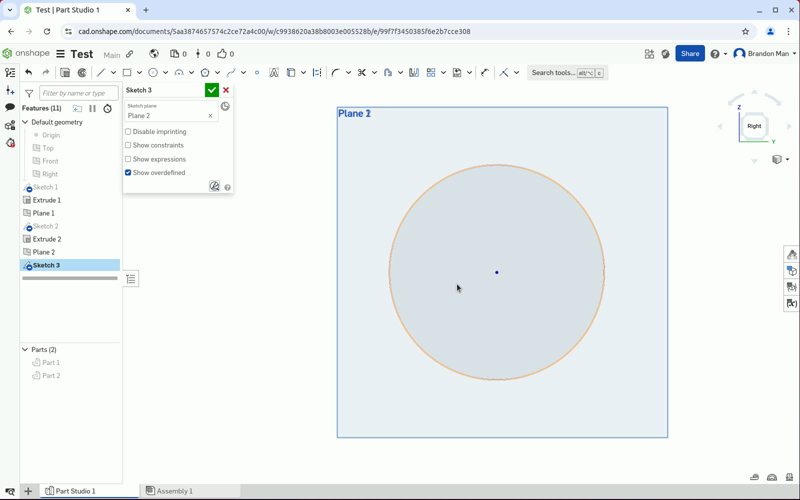
click(457, 283)
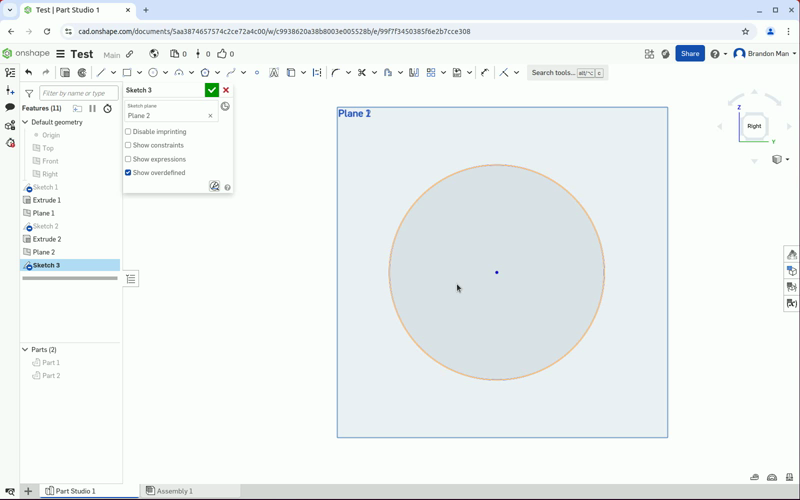
scroll(-6)
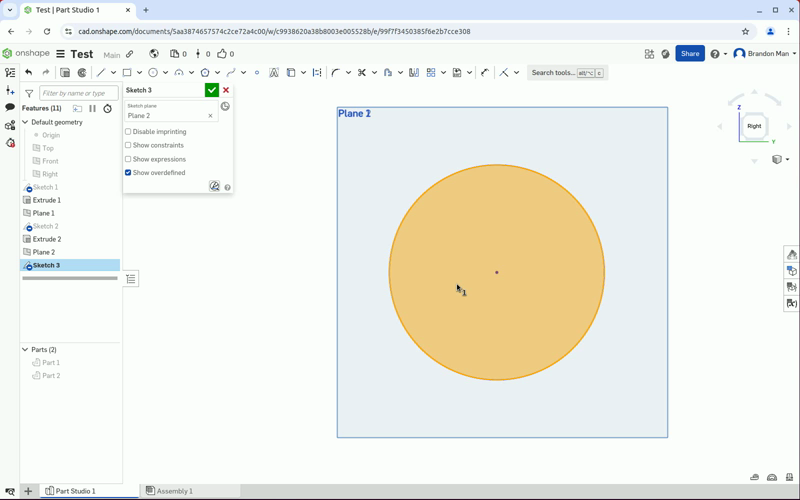
scroll(-6)
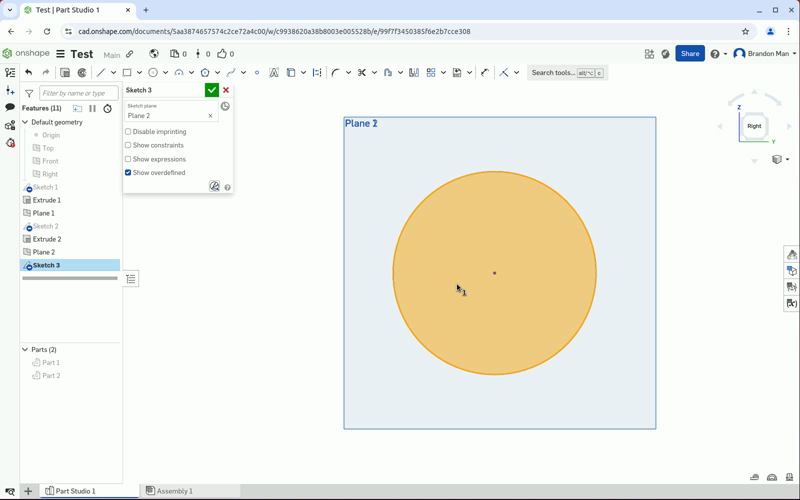
scroll(-6)
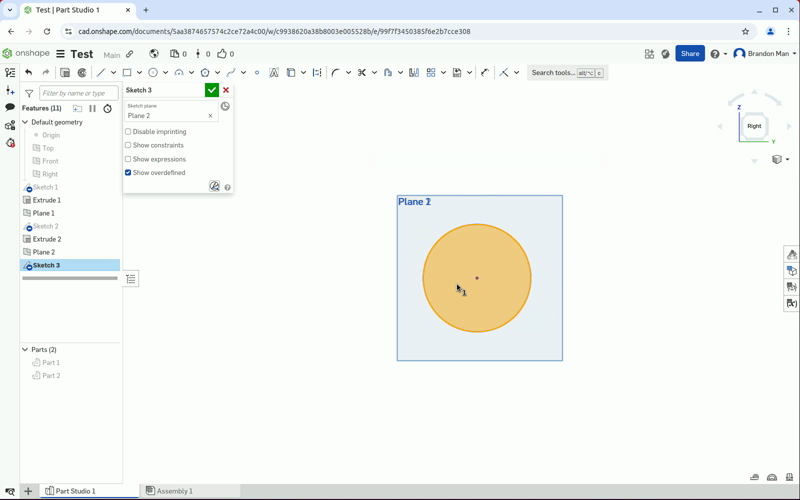
scroll(-6)
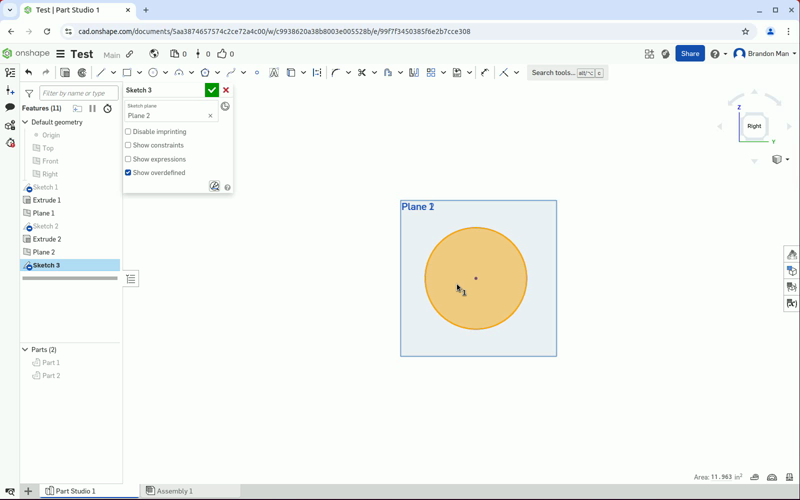
scroll(-6)
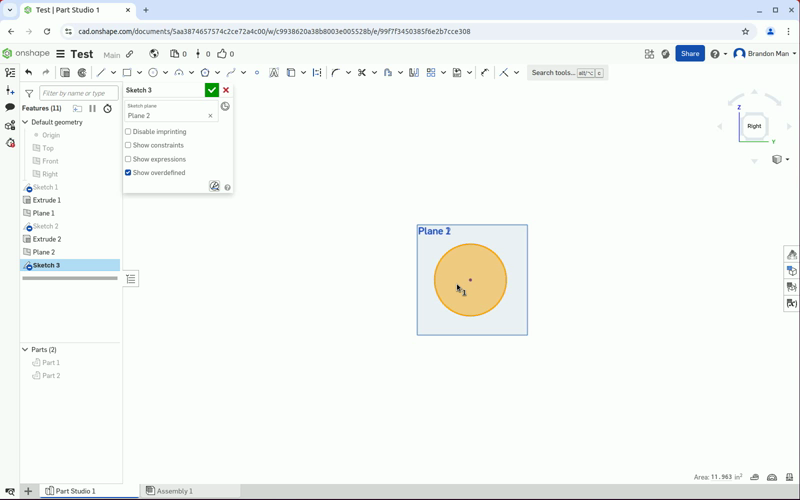
scroll(-6)
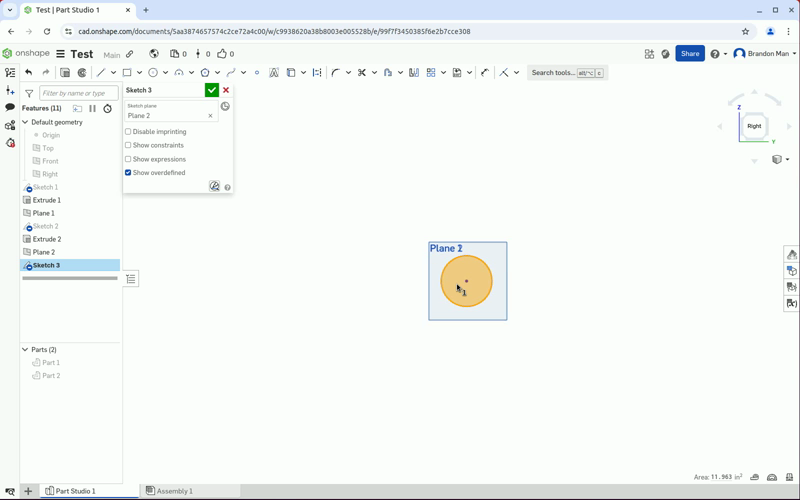
scroll(-6)
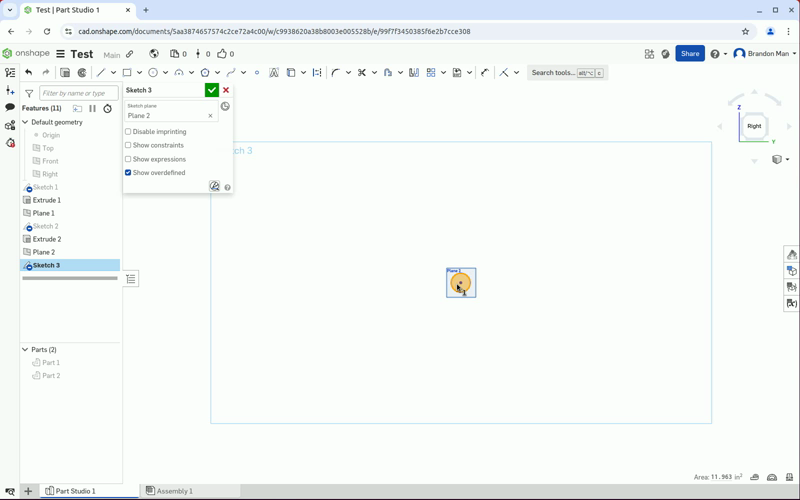
mouse_move(73, 352)
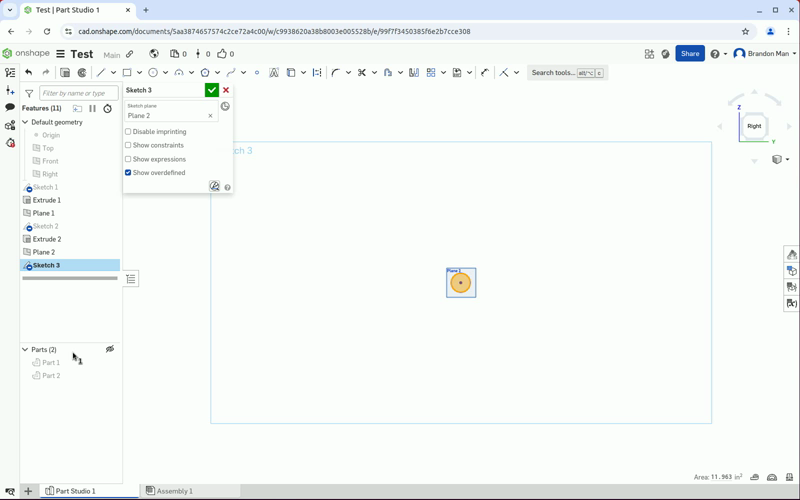
key(shift+y)
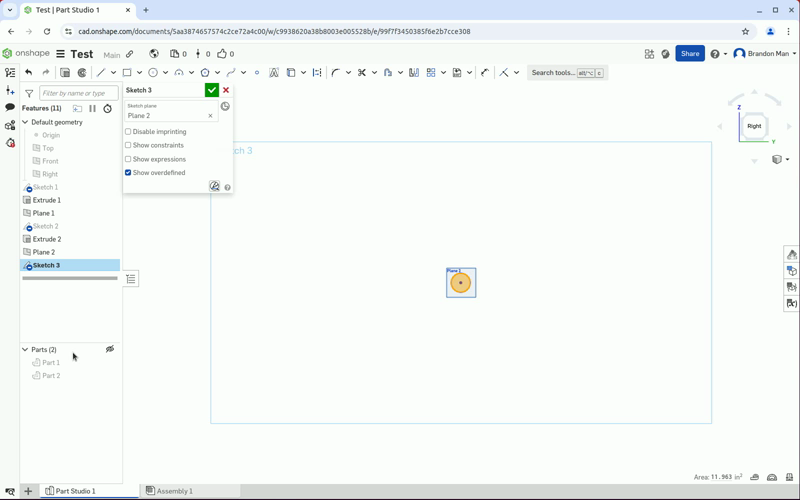
key(shift+e)
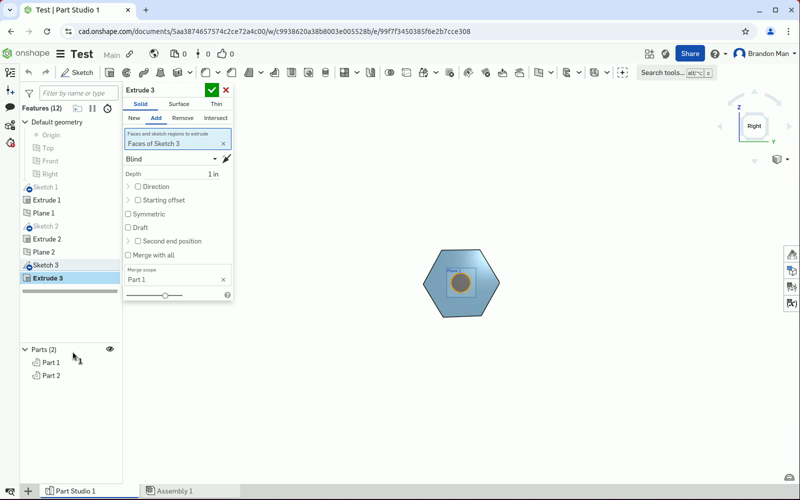
mouse_move(143, 106)
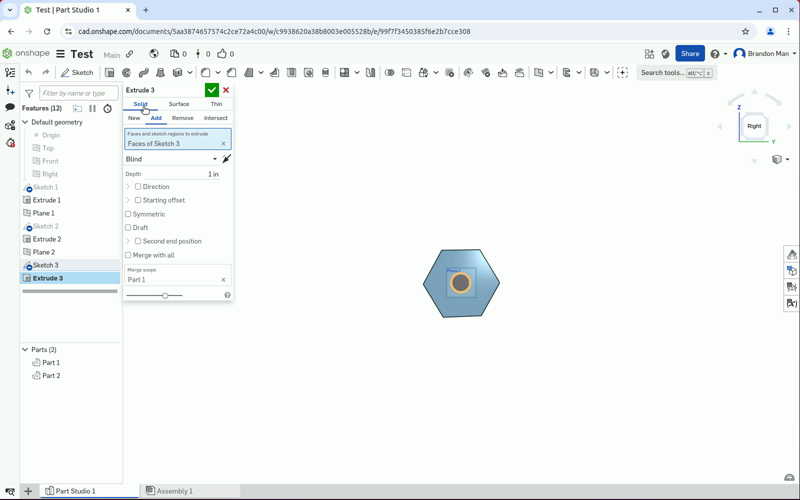
click(143, 106)
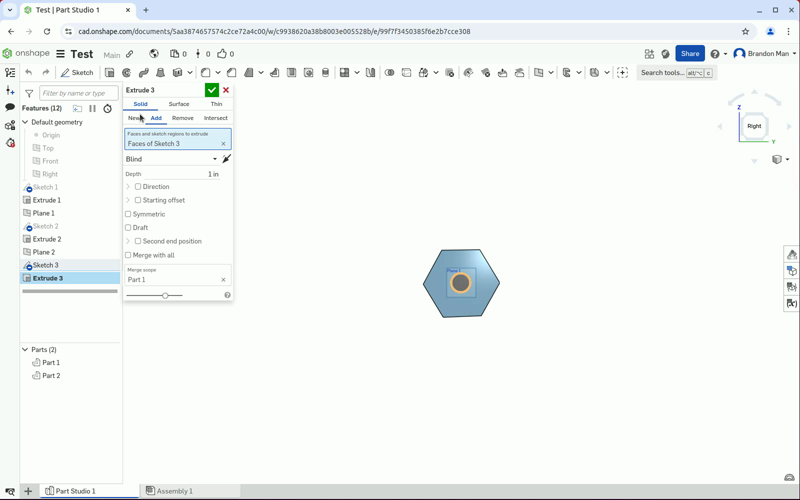
mouse_move(137, 120)
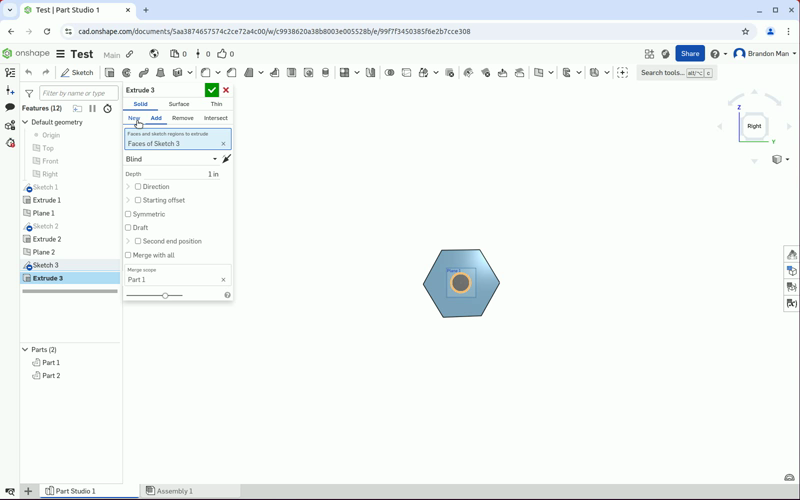
click(137, 120)
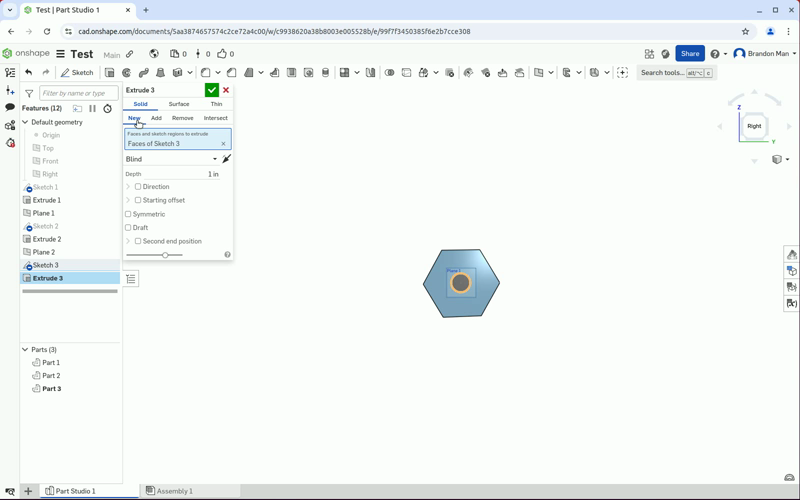
key(tab, 4)
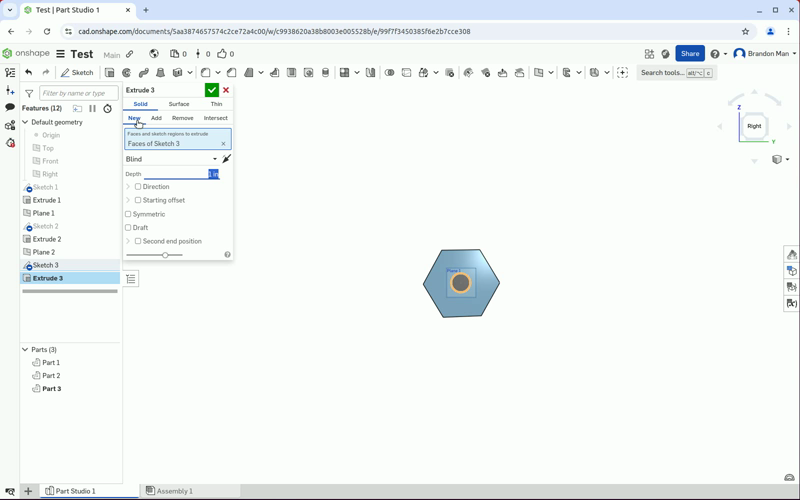
text(6.018)
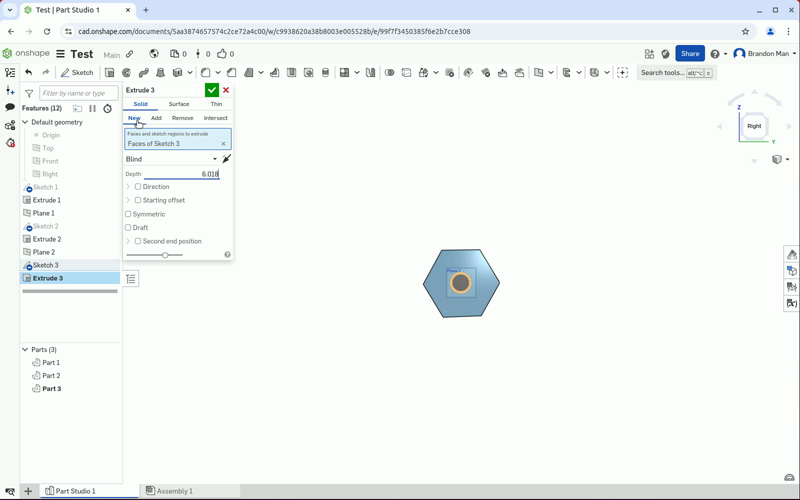
key(enter)
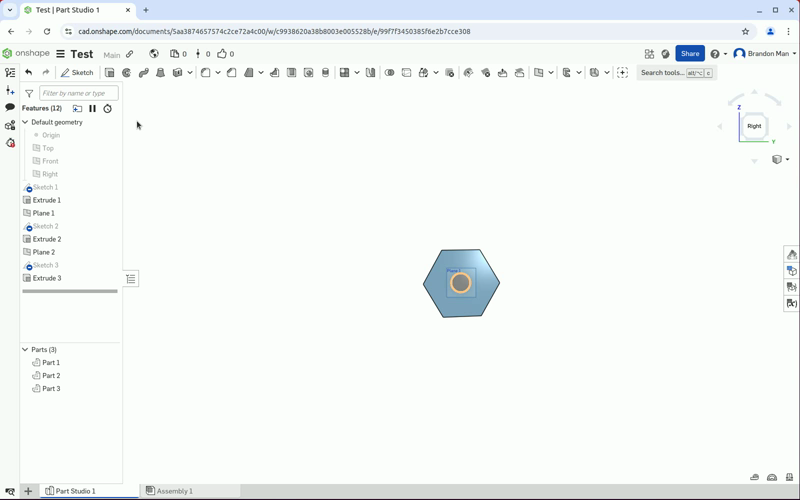
key(shift+h)
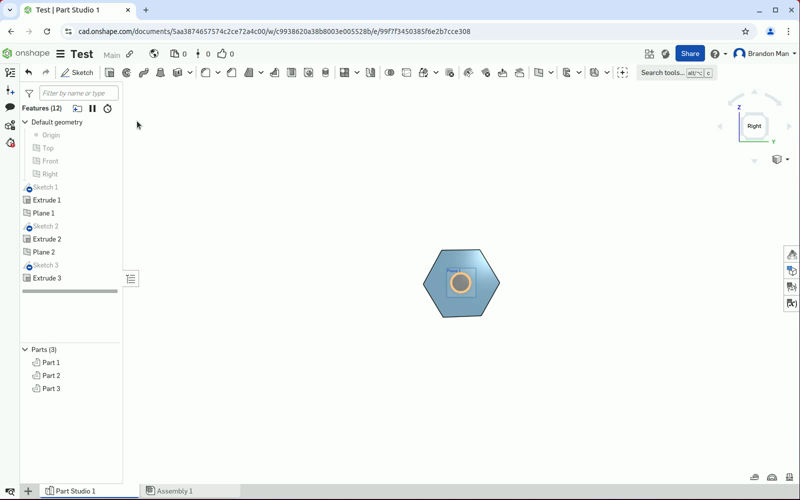
key(shift+h)
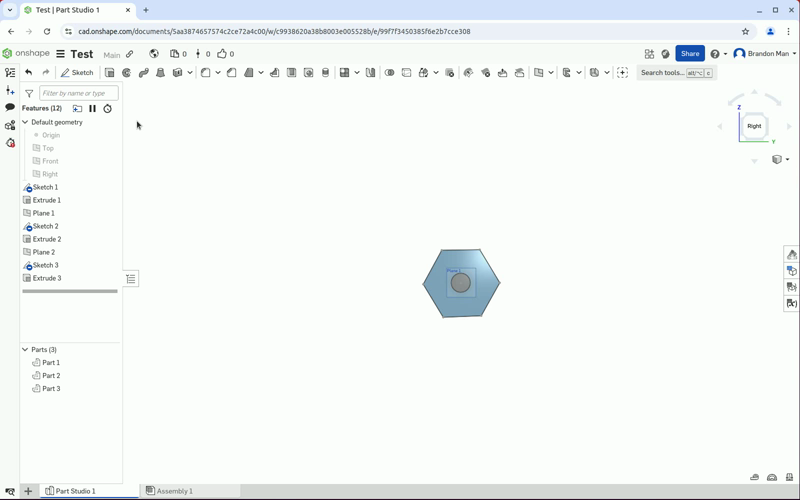
key(shift+7)
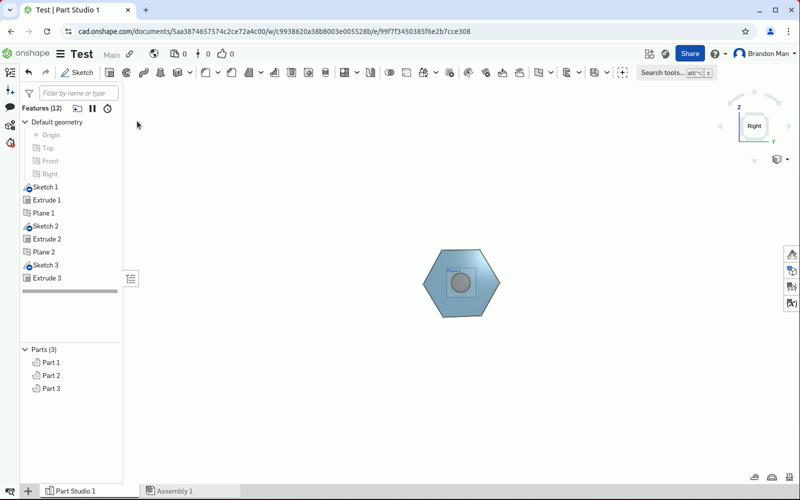
key(right, 2)
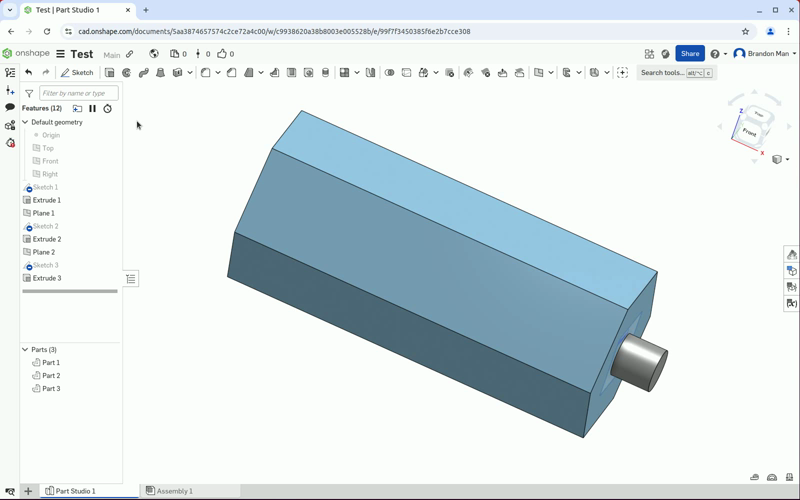
key(down, 2)
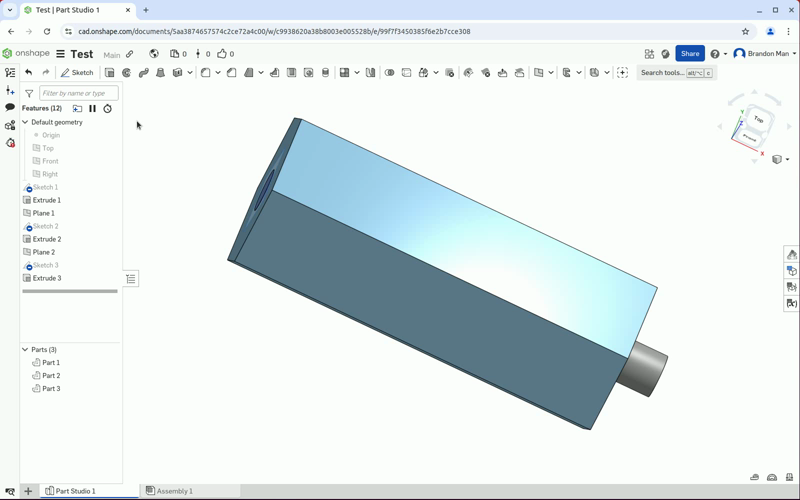
key(up, 2)
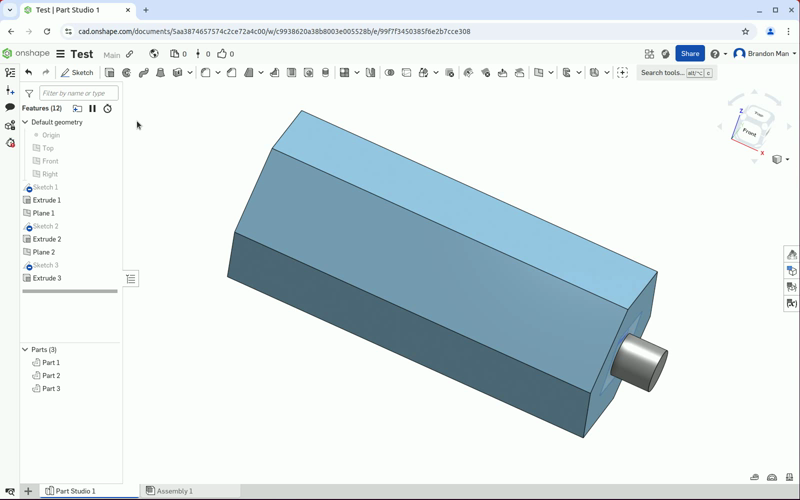
key(left, 2)
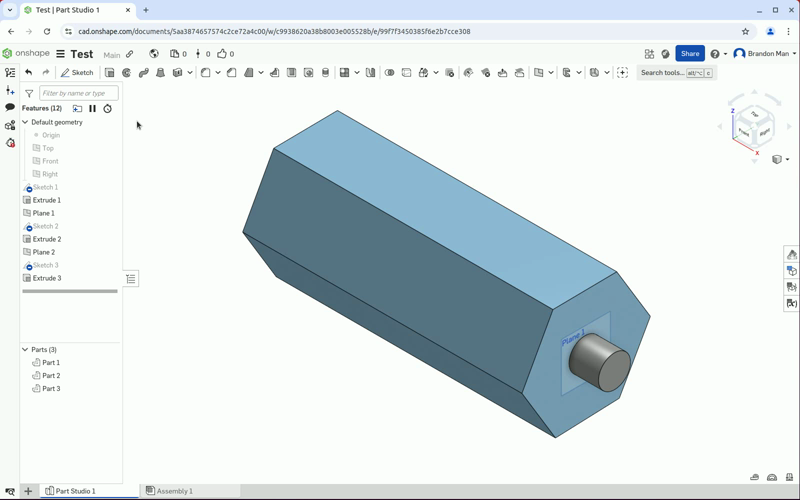
mouse_move(73, 189)
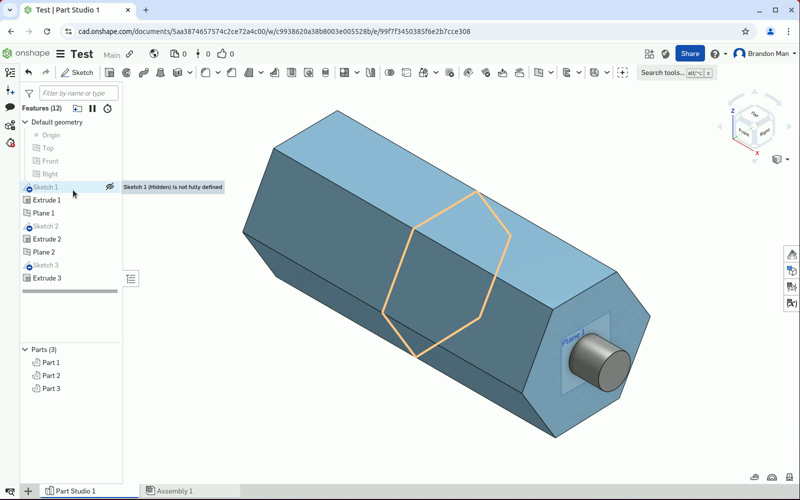
click(73, 189)